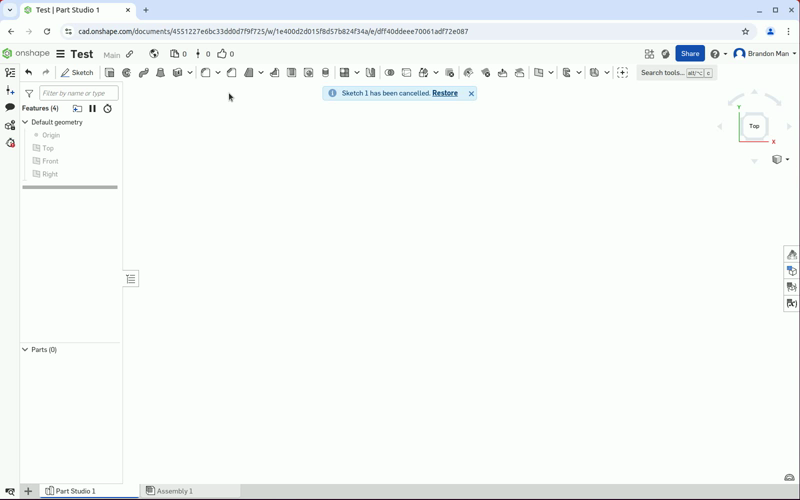
key(shift+h)
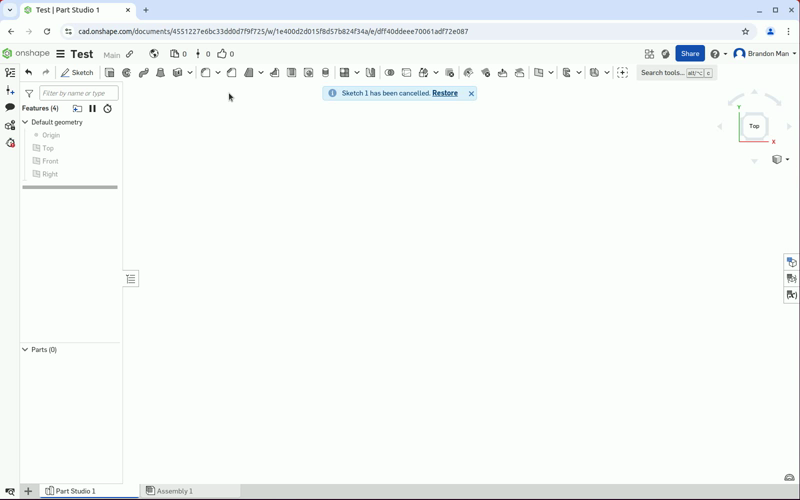
key(shift+s)
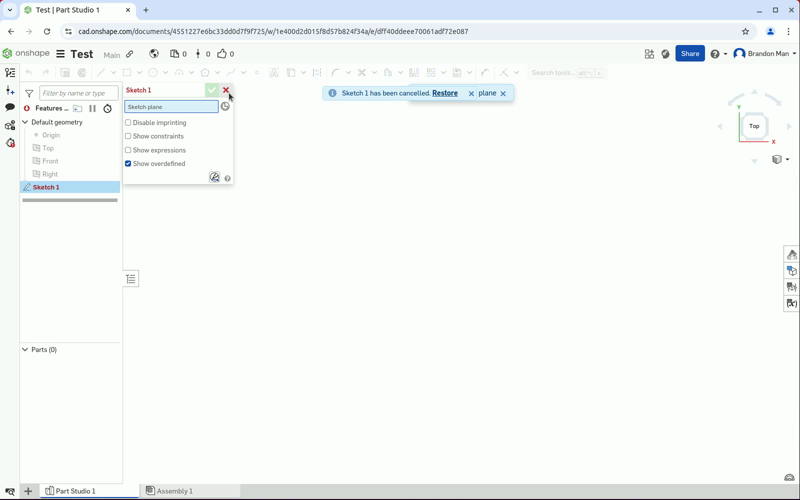
mouse_move(73, 150)
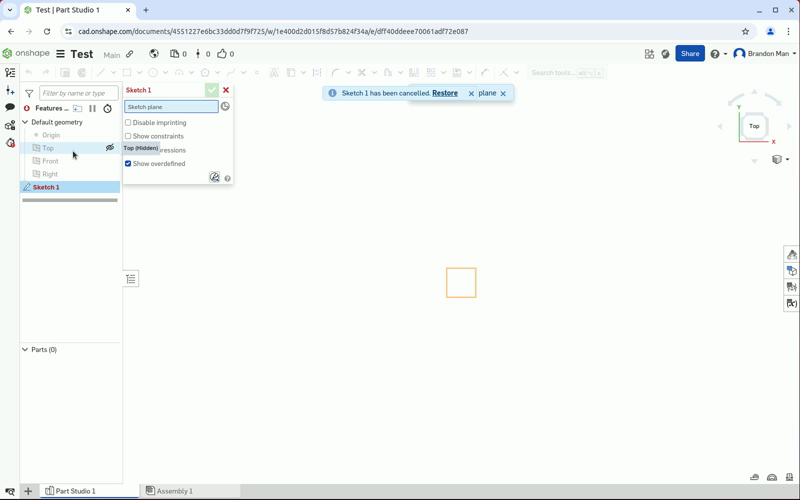
click(73, 150)
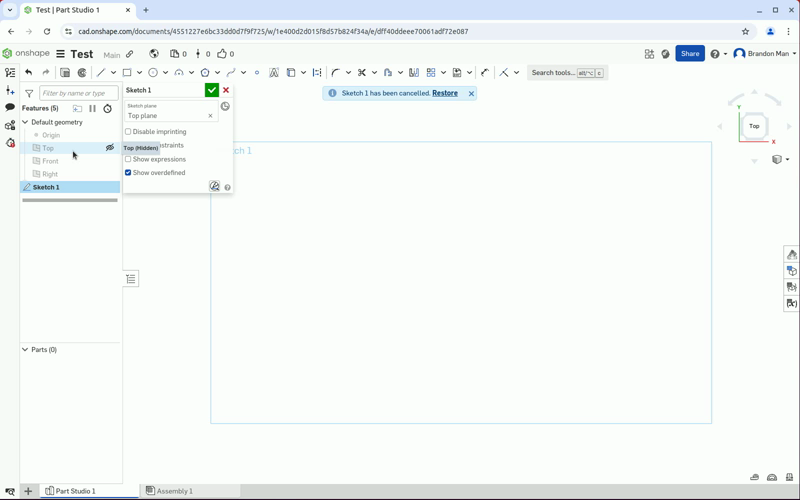
mouse_move(73, 352)
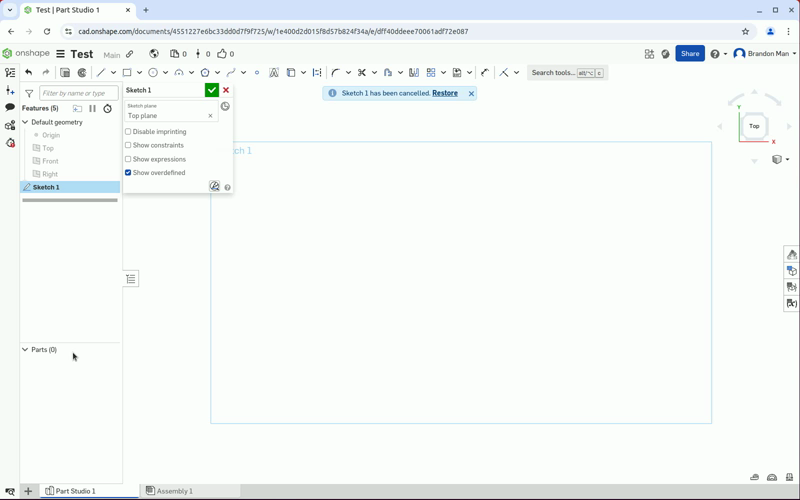
key(y)
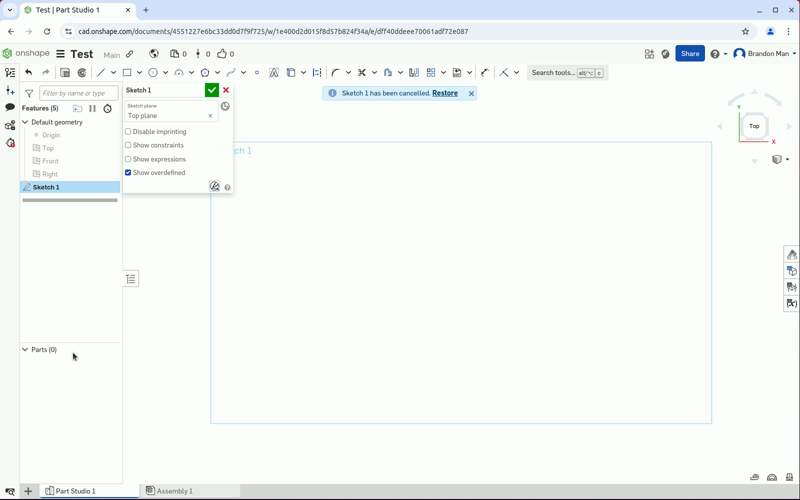
key(c)
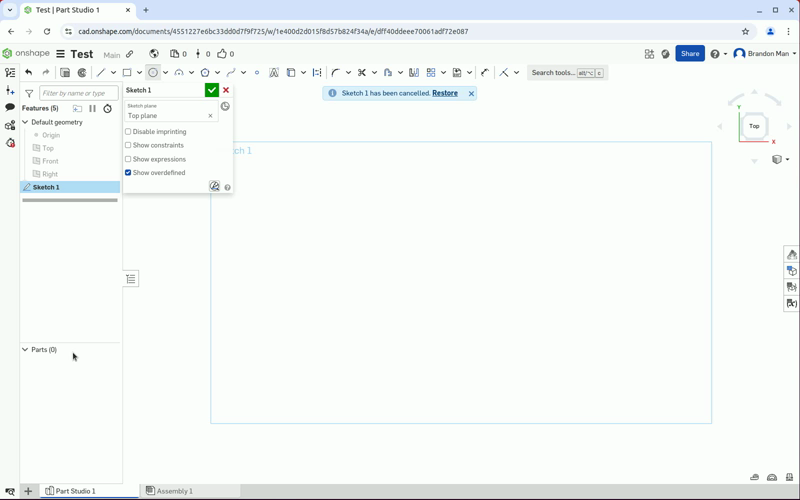
key_down(shift)
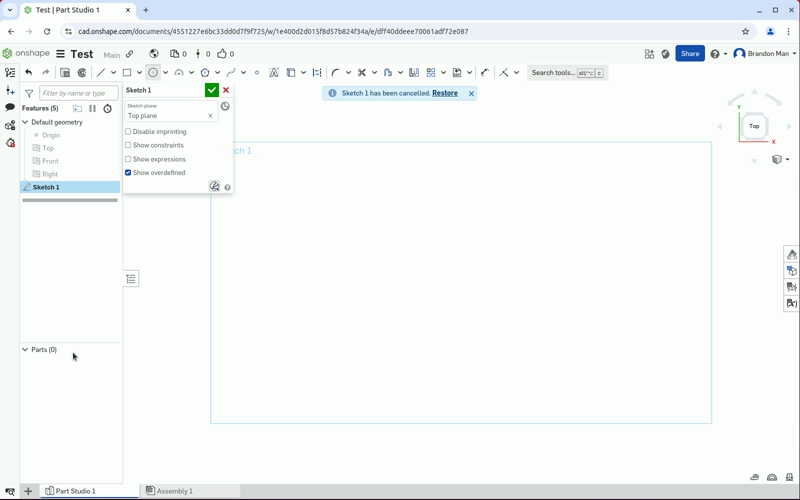
mouse_move(461, 282)
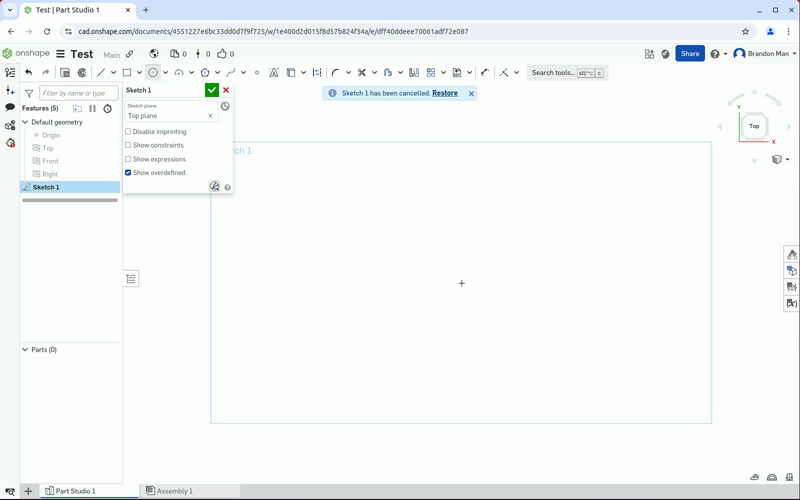
click(461, 282)
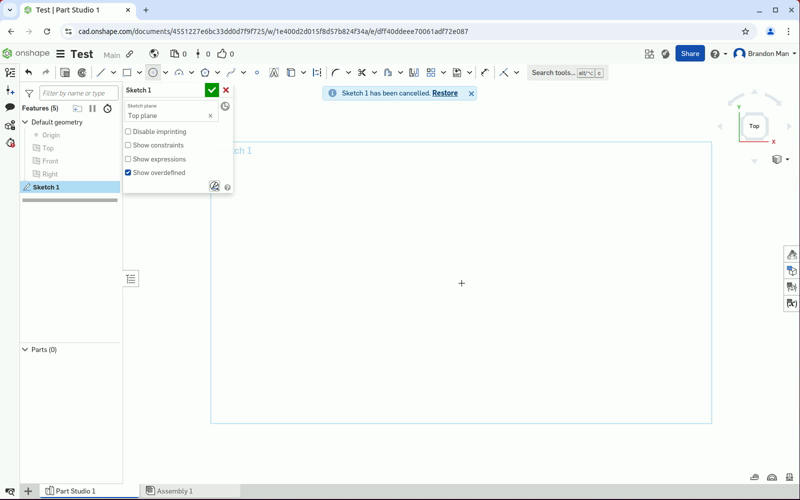
key_up(shift)
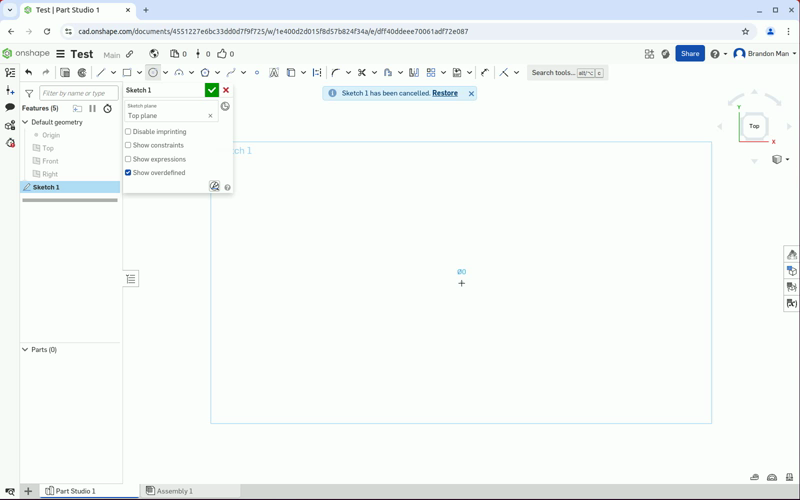
mouse_move(492, 282)
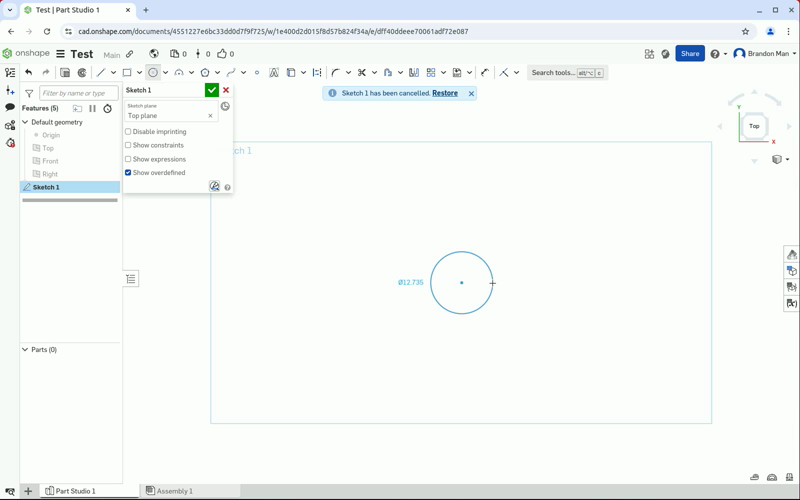
click(492, 282)
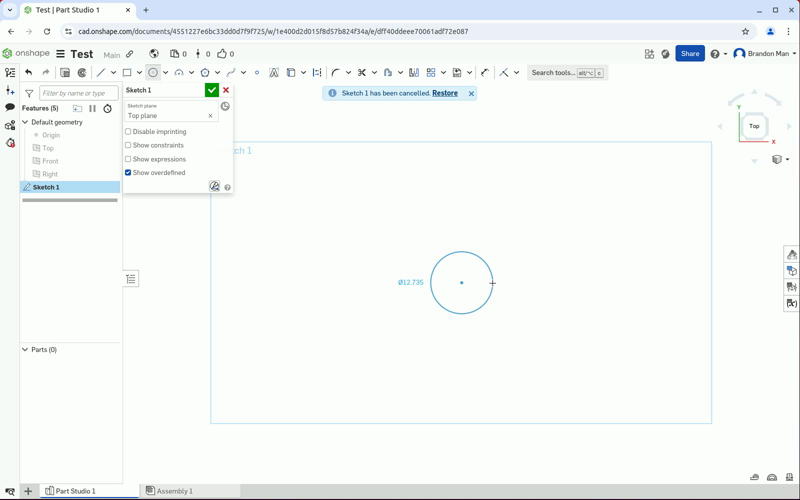
key(esc)
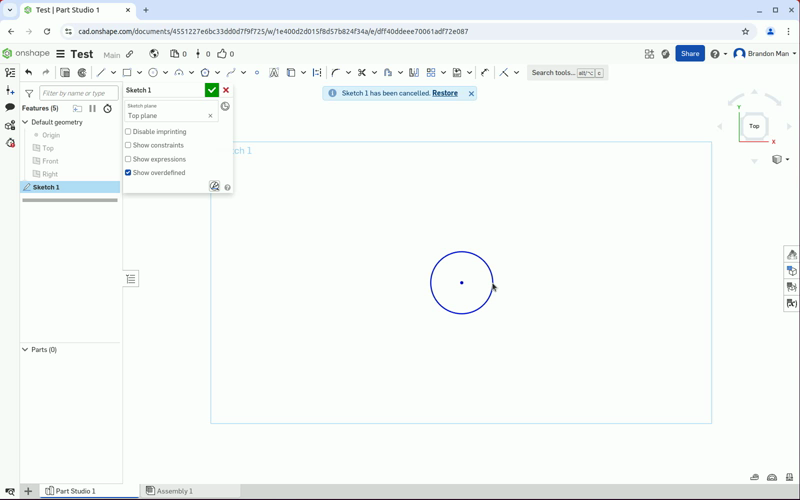
mouse_move(437, 270)
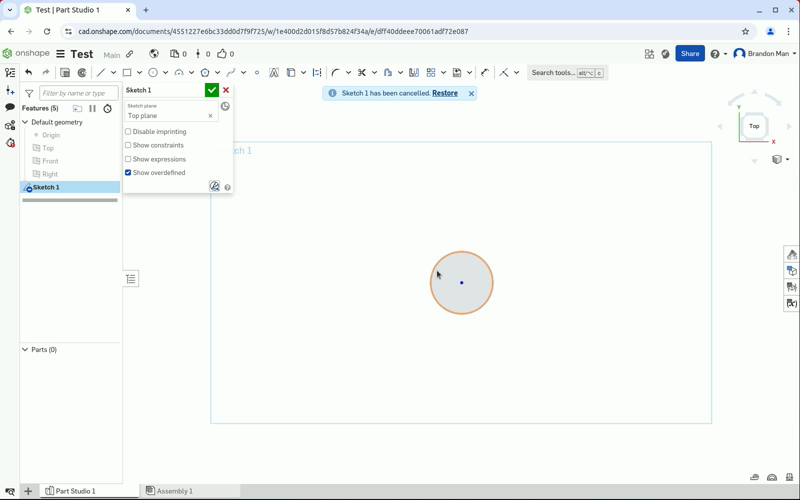
click(437, 270)
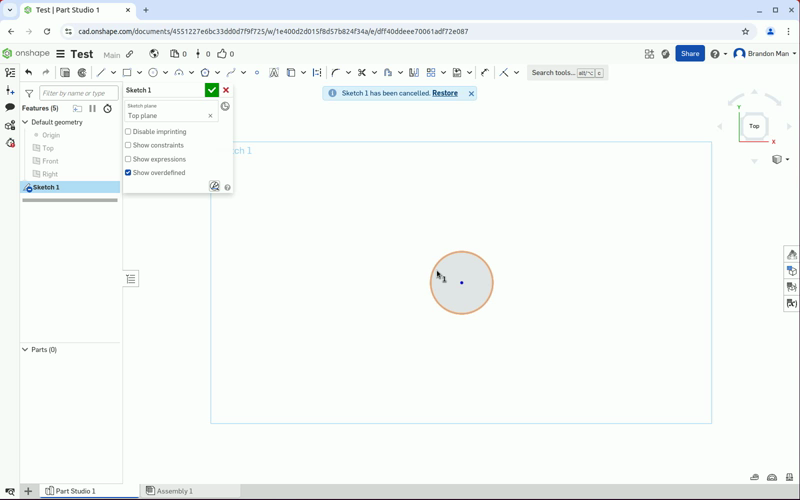
mouse_move(73, 352)
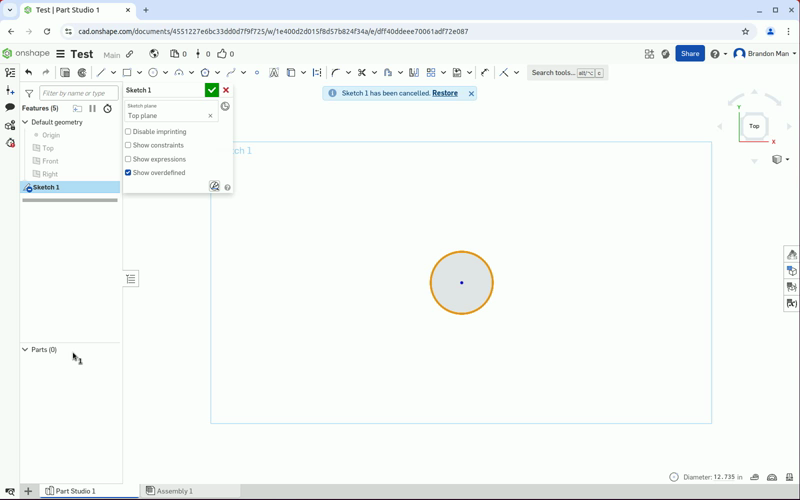
key(shift+y)
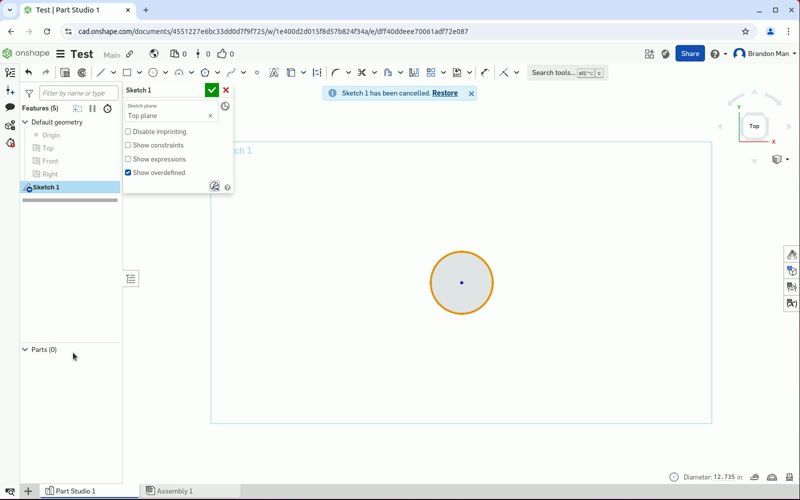
key(shift+e)
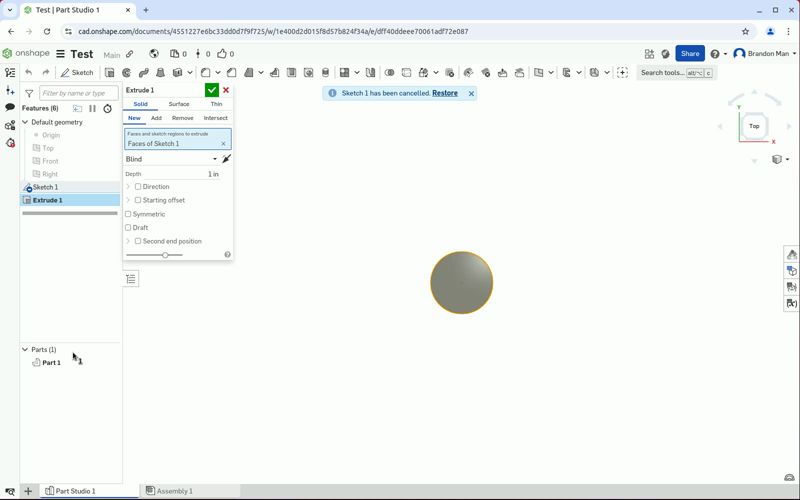
mouse_move(143, 106)
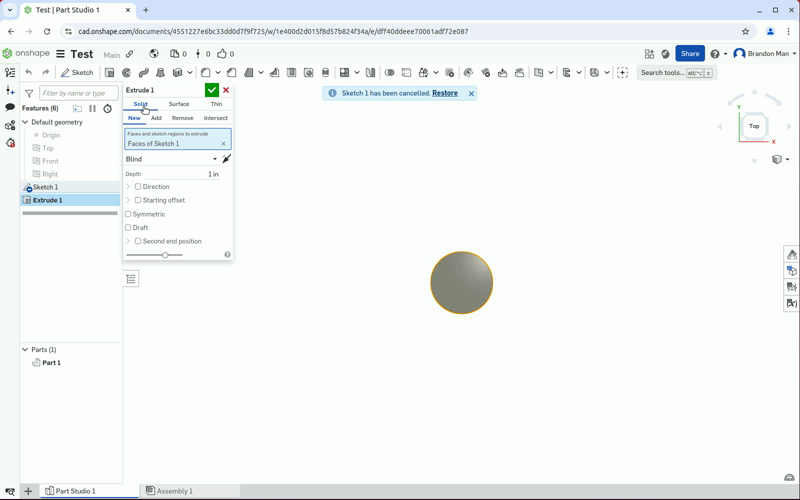
click(143, 106)
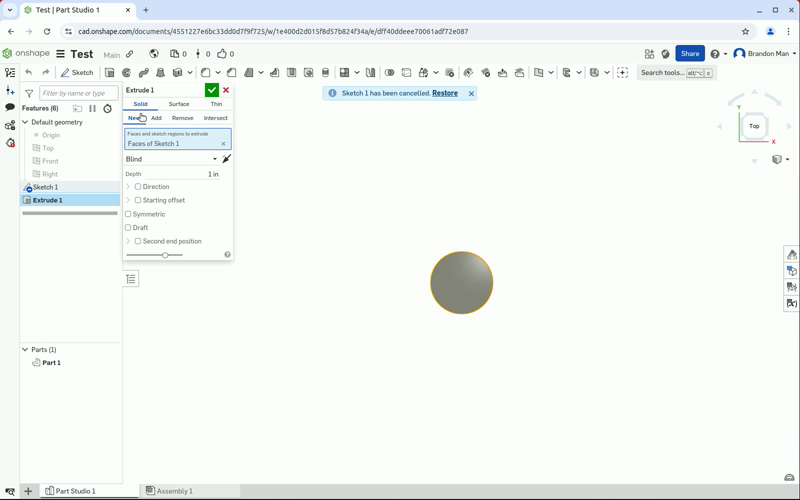
mouse_move(137, 120)
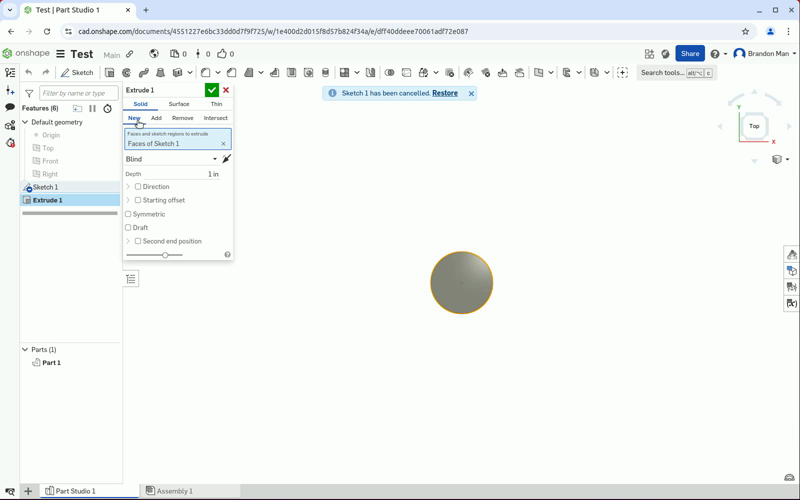
click(137, 120)
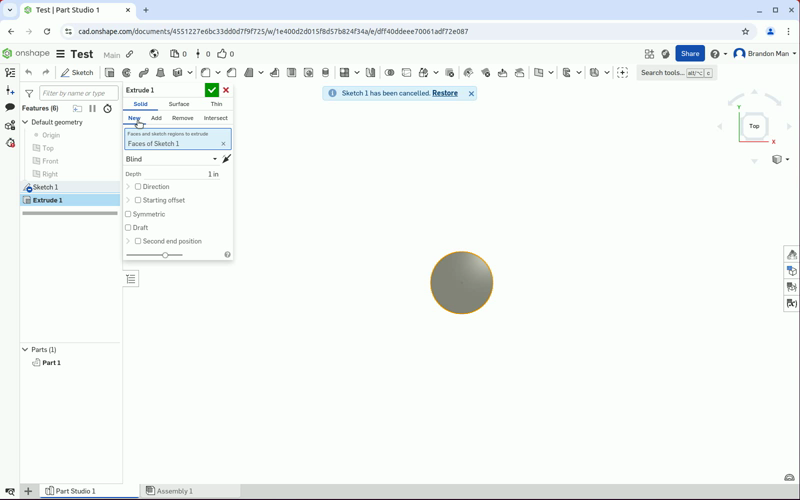
key(tab, 4)
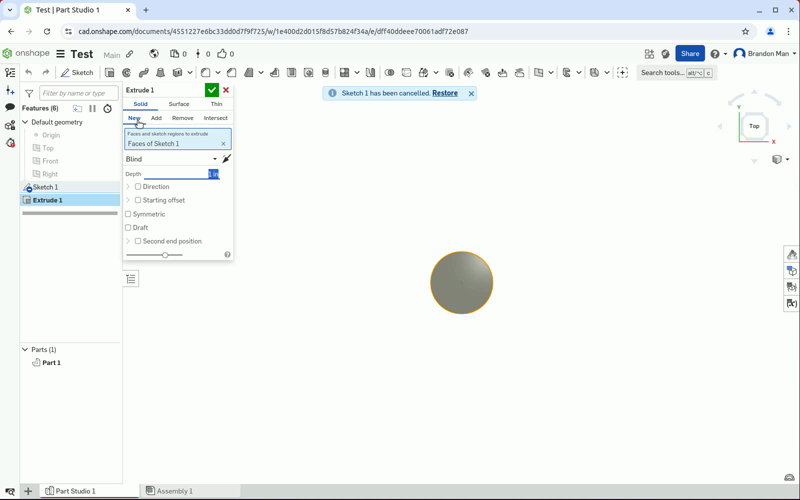
text(23.108)
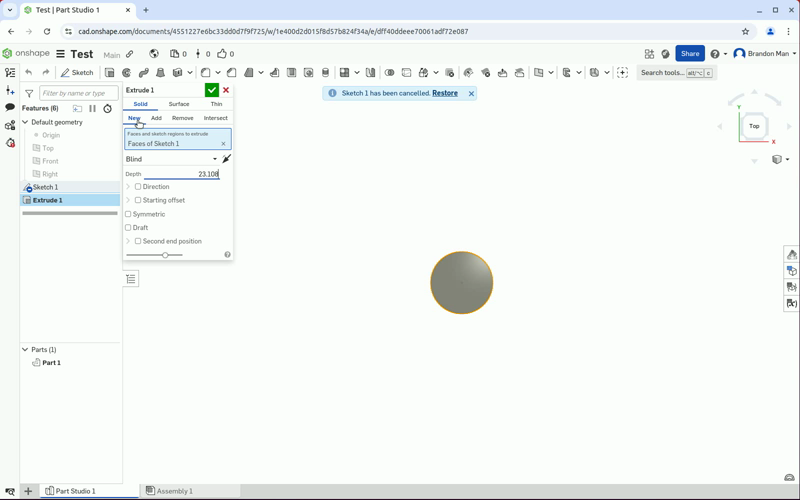
key(enter)
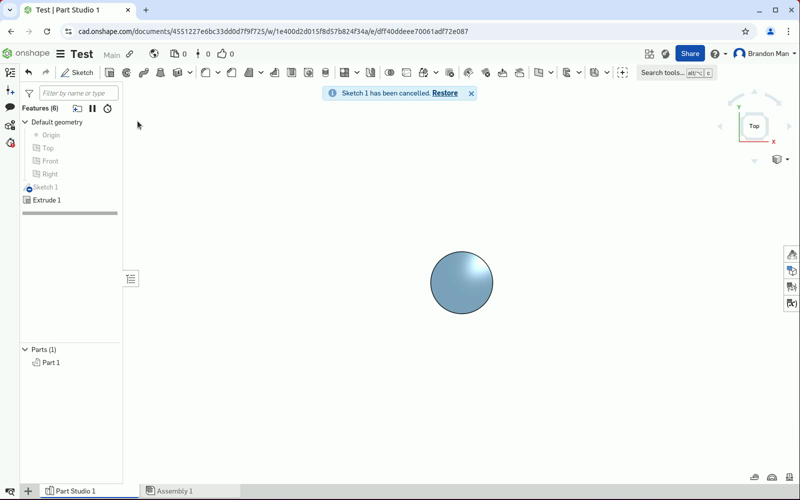
key(shift+h)
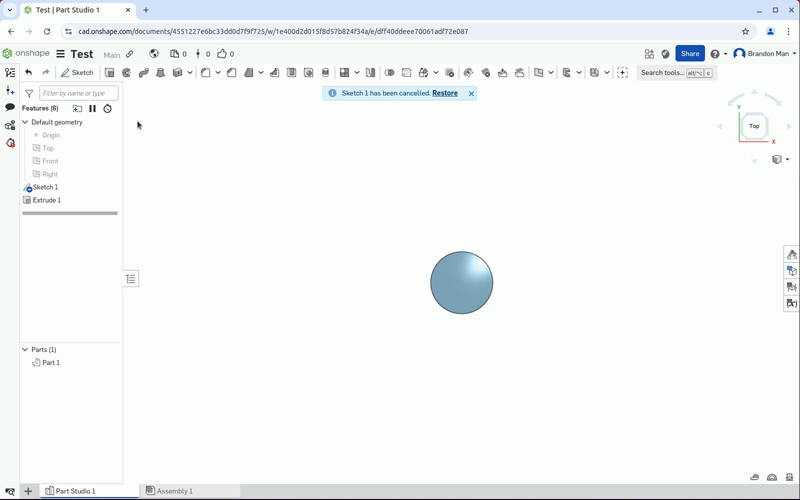
key(shift+h)
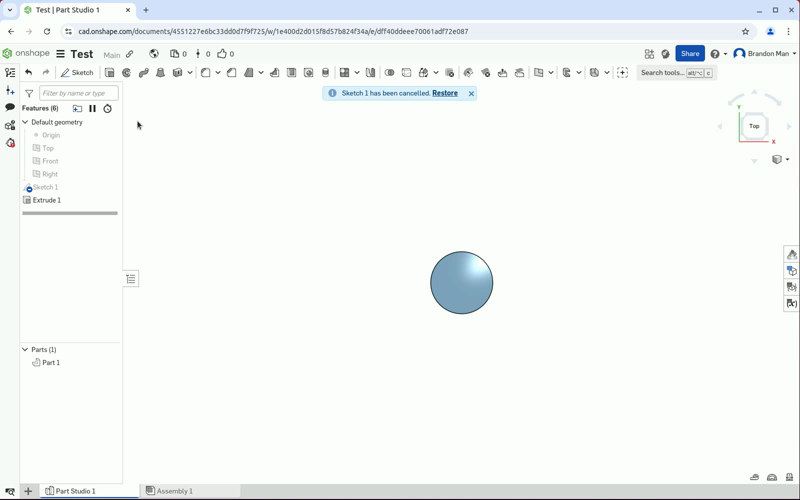
mouse_move(73, 189)
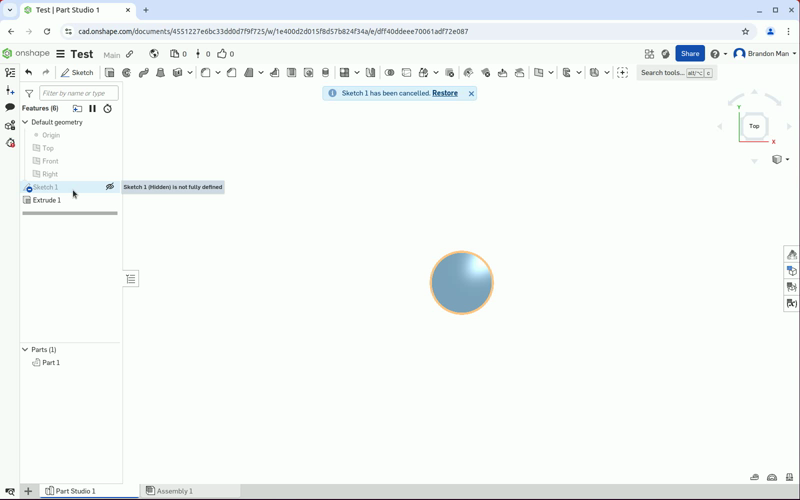
click(73, 189)
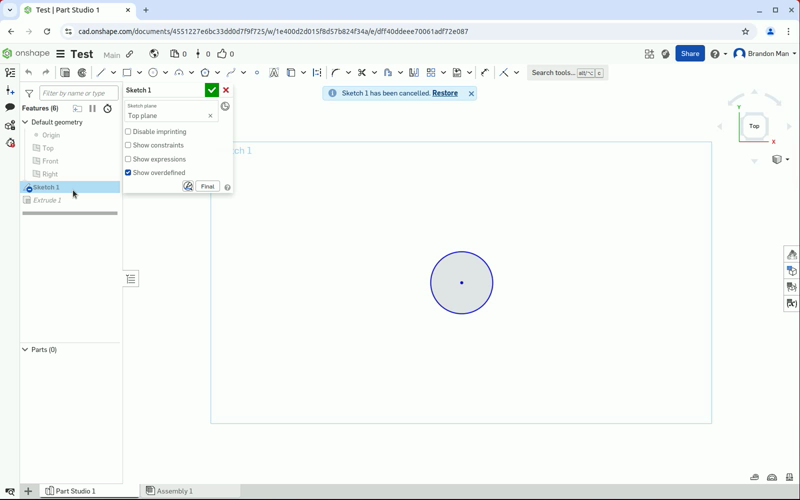
mouse_move(229, 92)
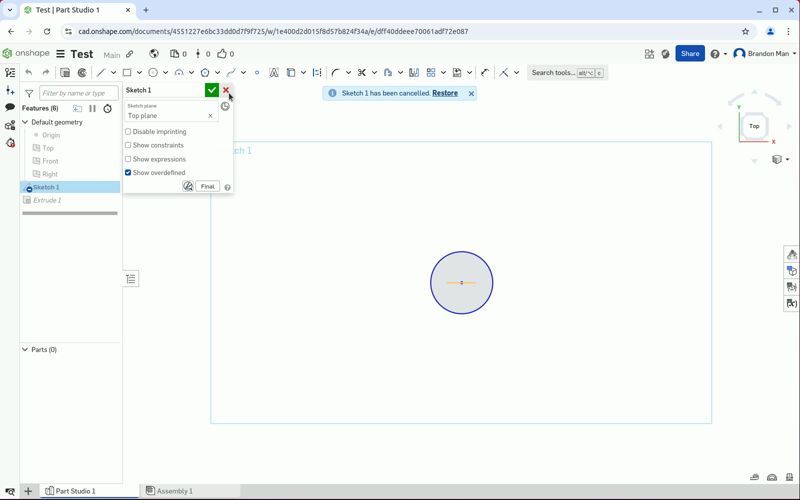
click(229, 92)
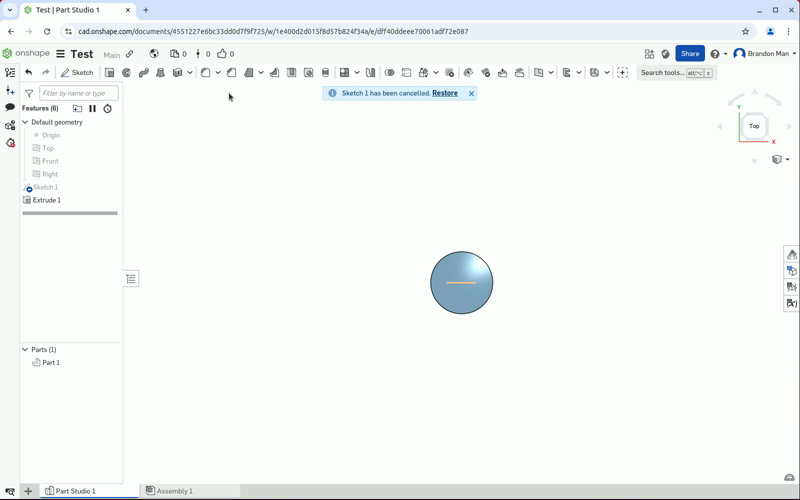
mouse_move(541, 75)
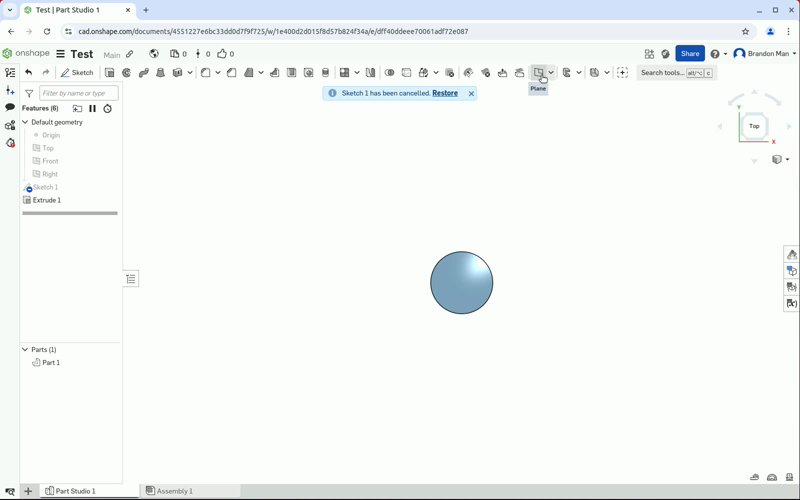
click(541, 75)
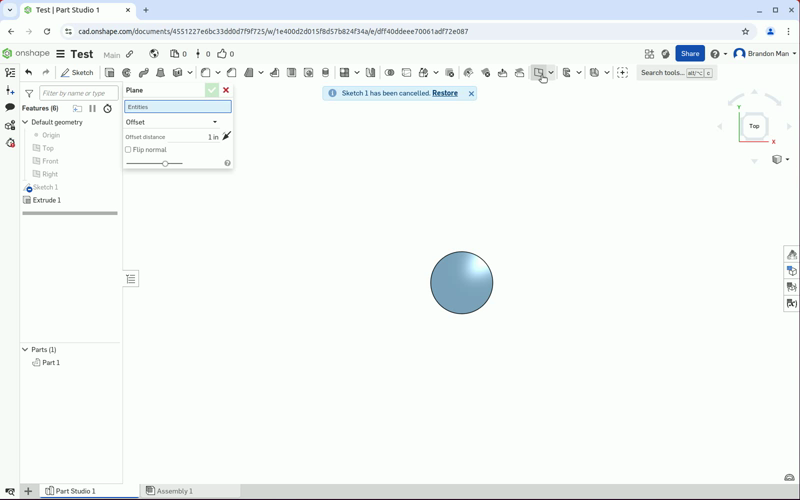
mouse_move(73, 150)
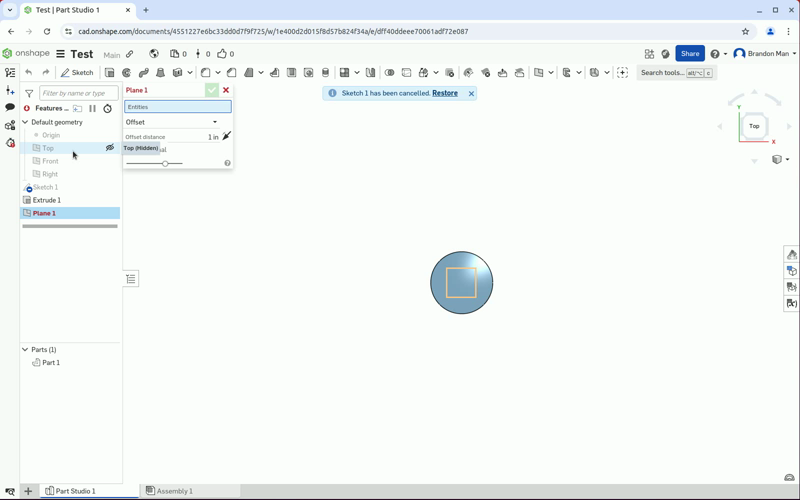
click(73, 150)
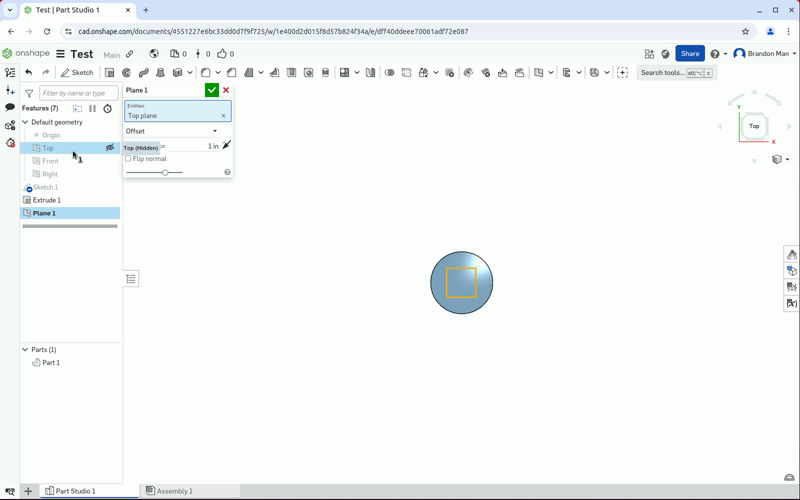
key(tab, 2)
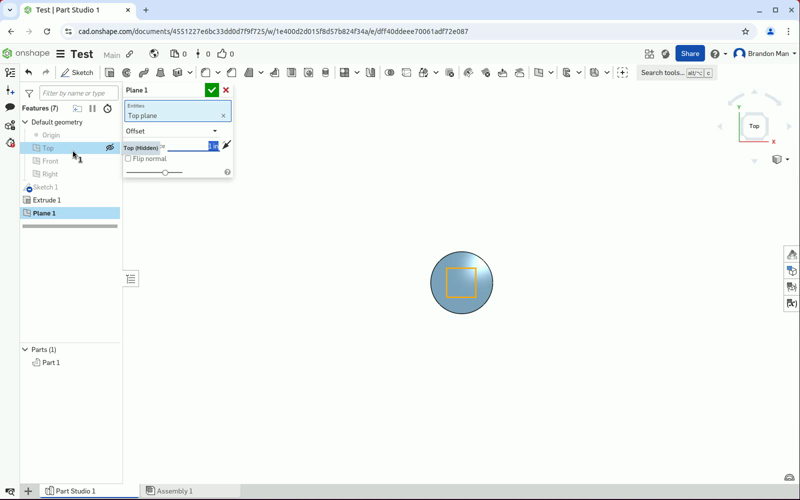
text(23.108)
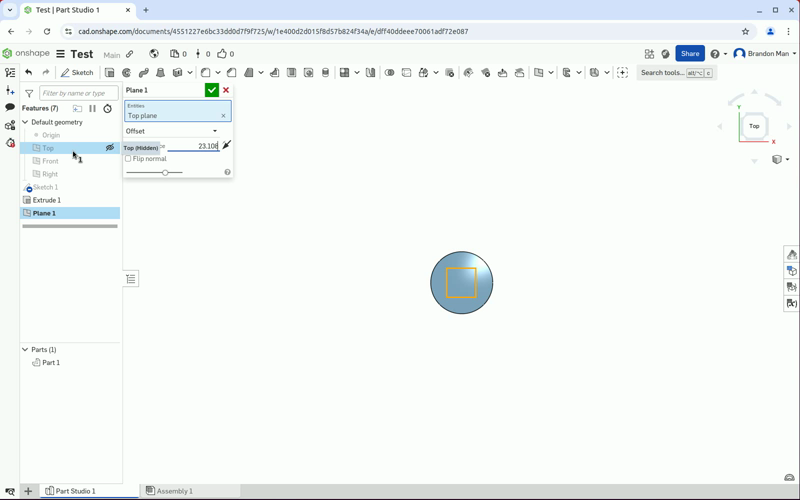
key(enter, 2)
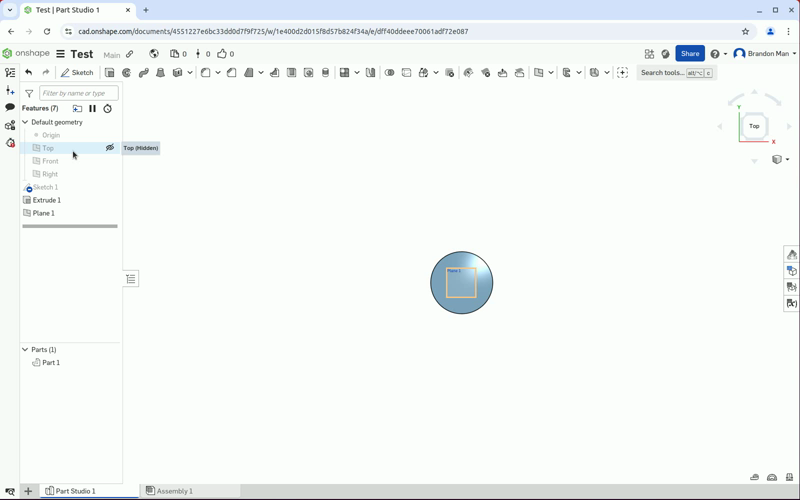
key(shift+s)
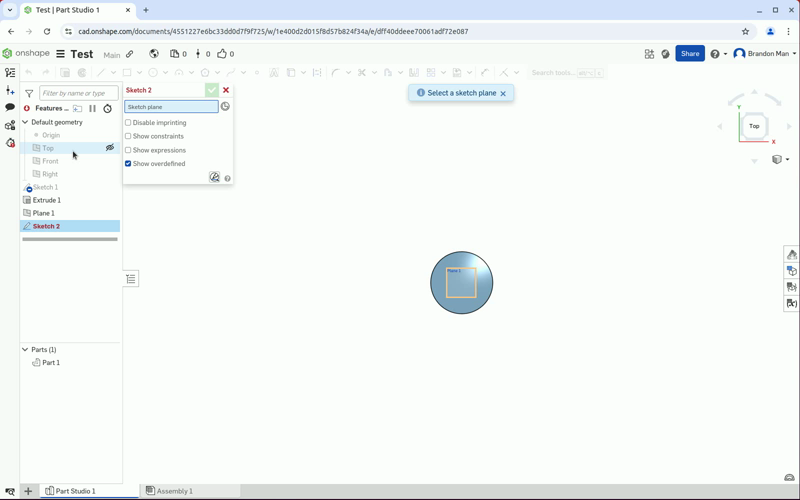
mouse_move(73, 215)
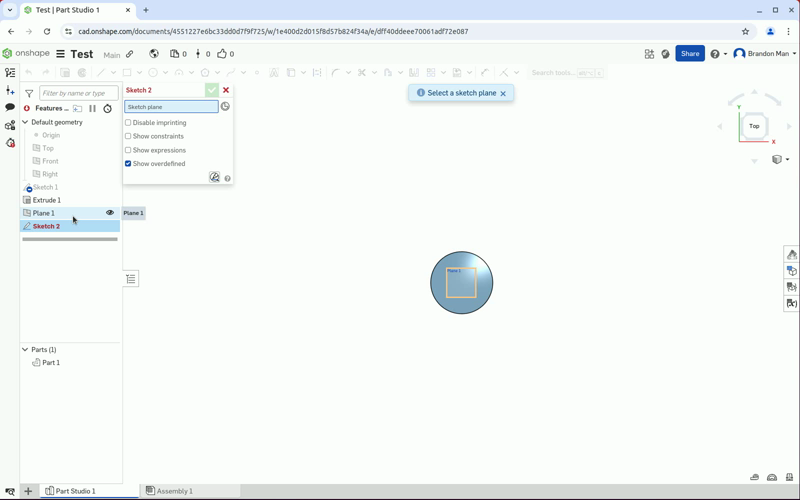
click(73, 215)
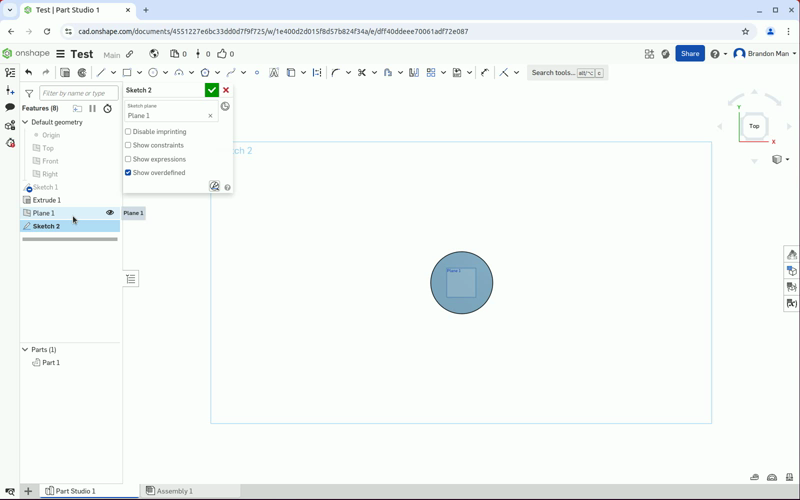
mouse_move(73, 352)
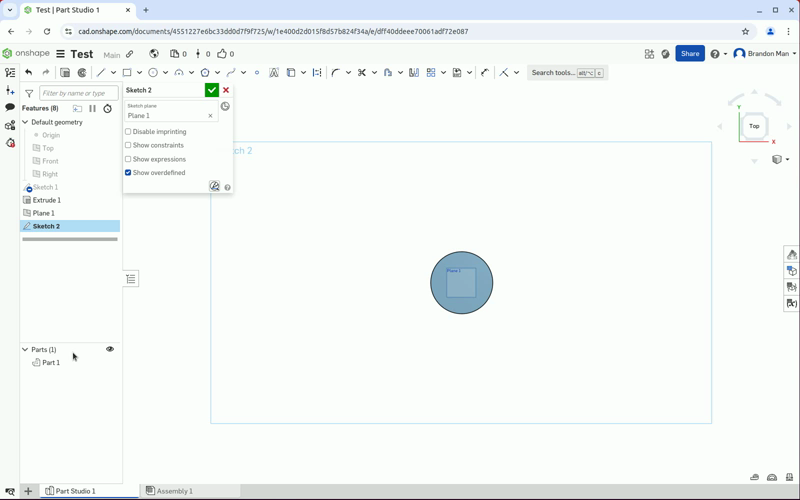
key(y)
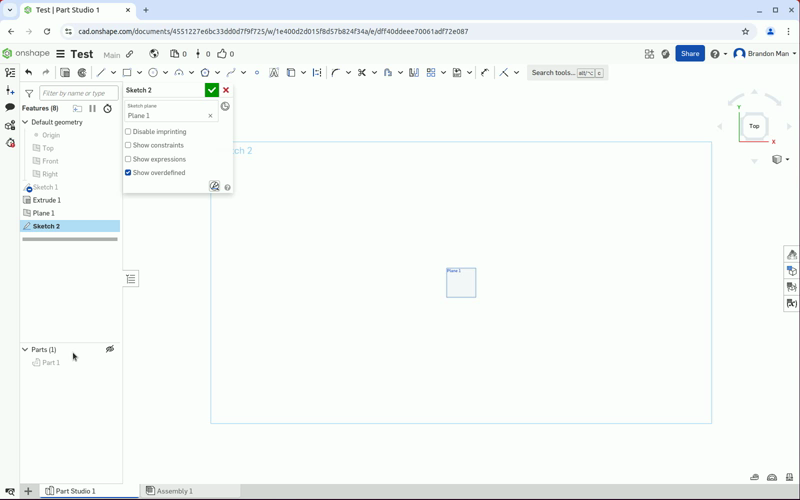
key(c)
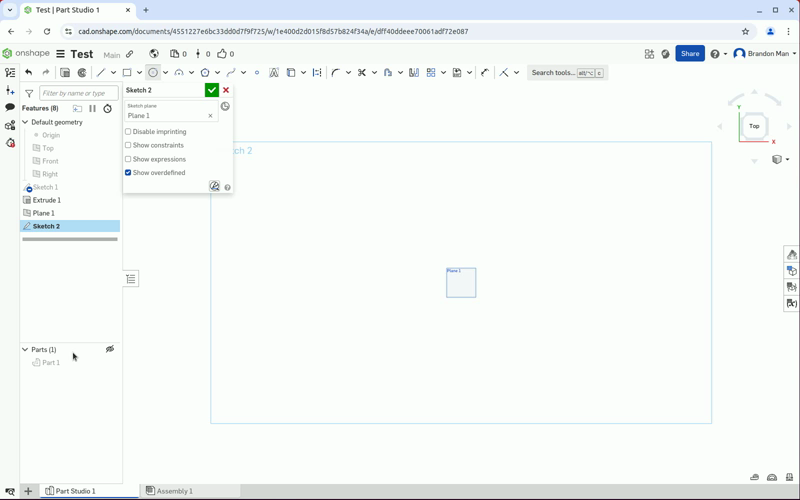
key_down(shift)
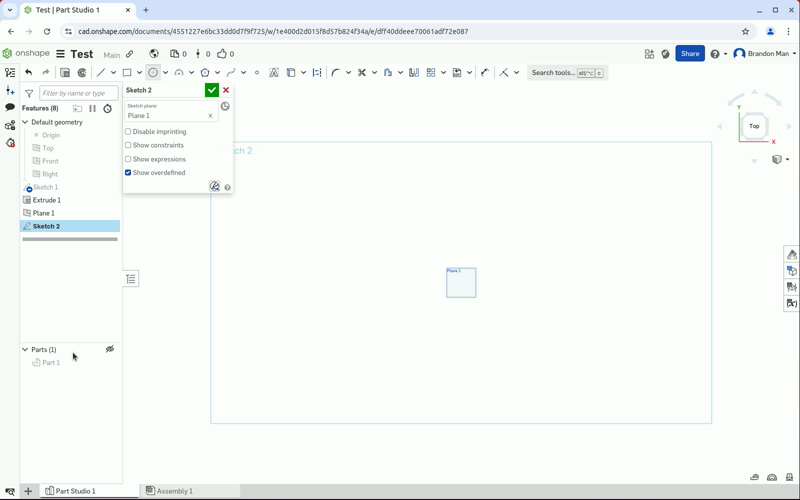
mouse_move(460, 282)
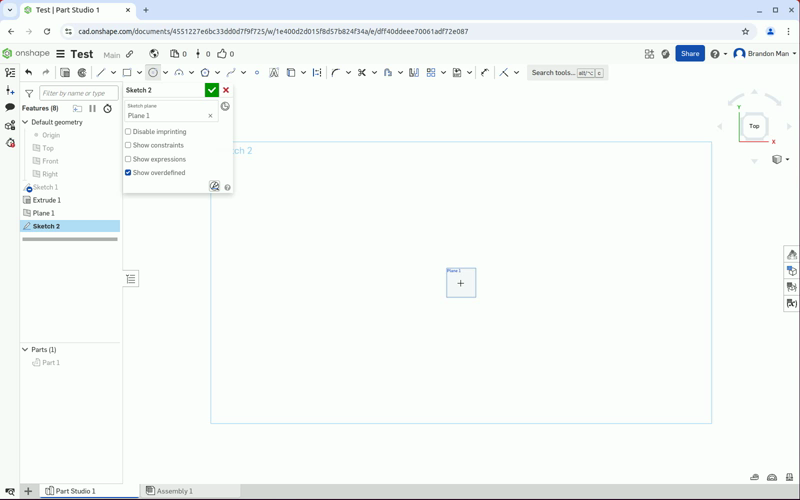
click(460, 282)
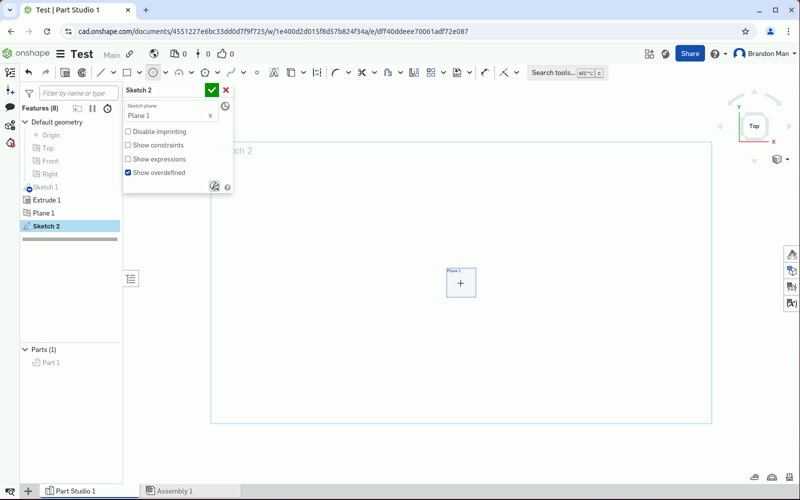
key_up(shift)
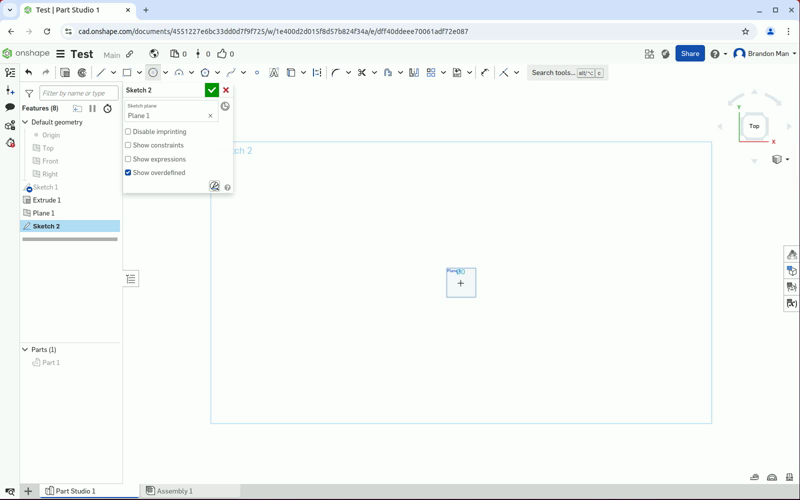
mouse_move(486, 282)
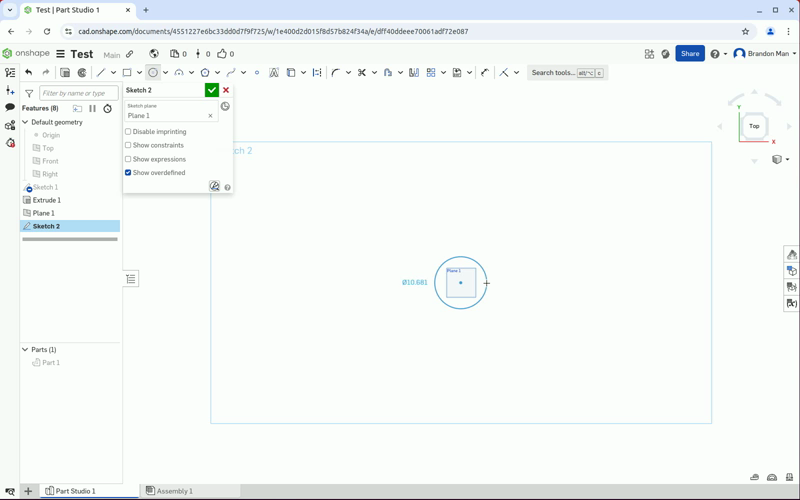
click(486, 282)
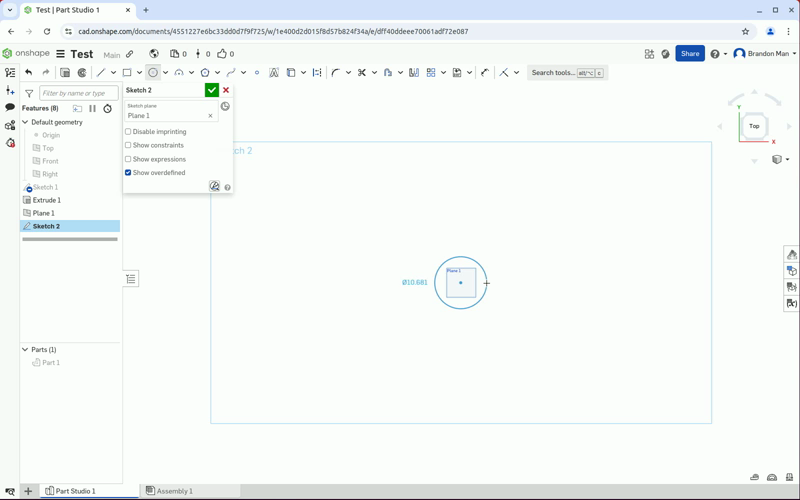
key(esc)
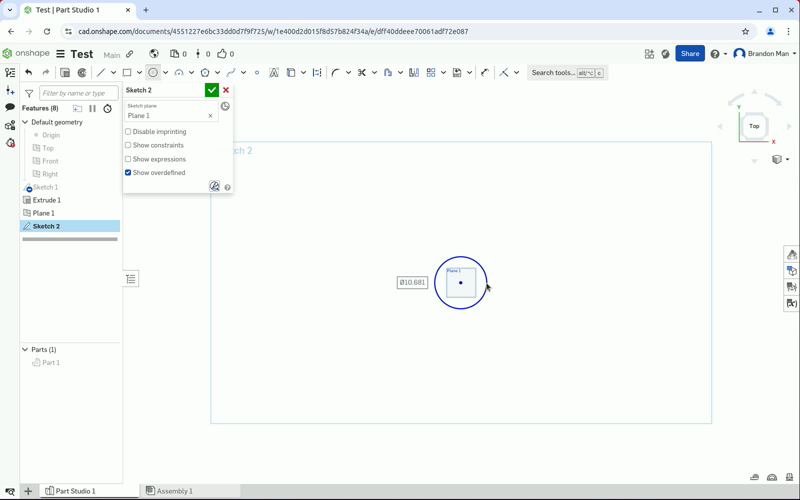
mouse_move(461, 262)
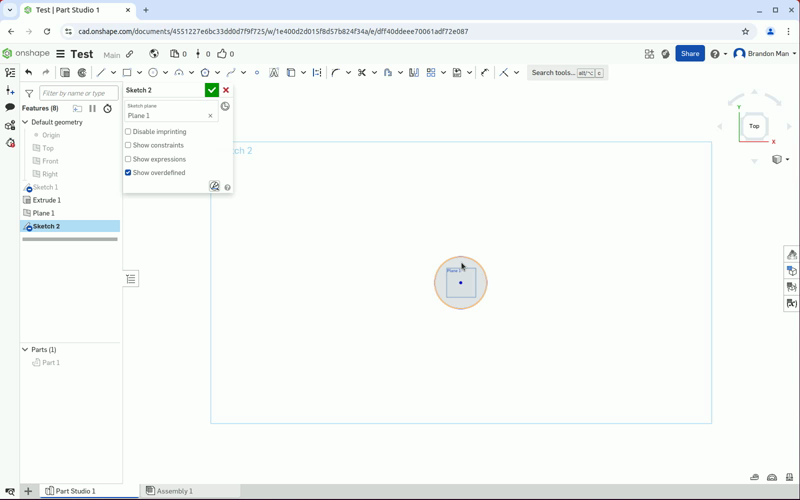
click(461, 262)
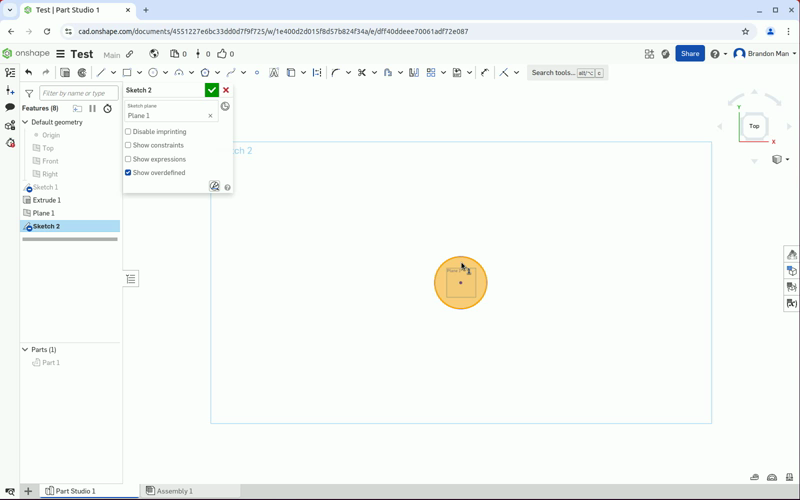
mouse_move(73, 352)
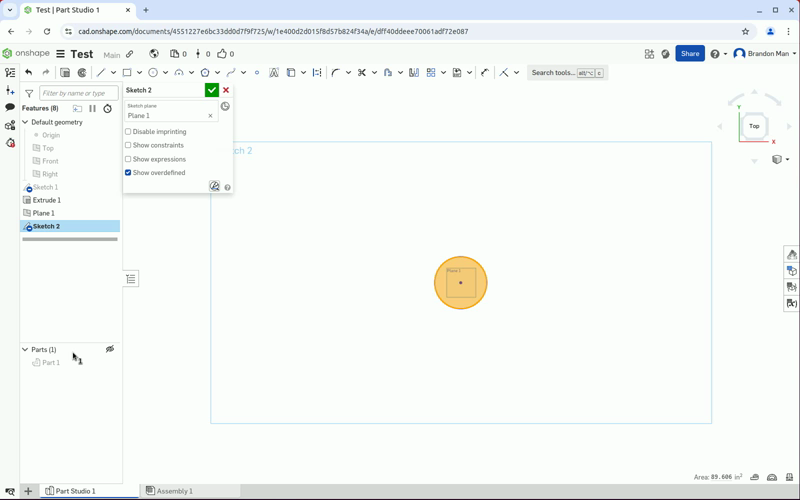
key(shift+y)
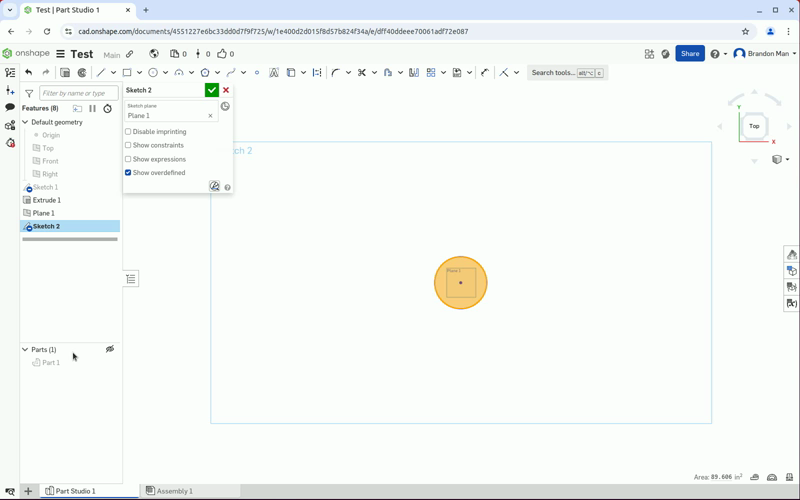
key(shift+e)
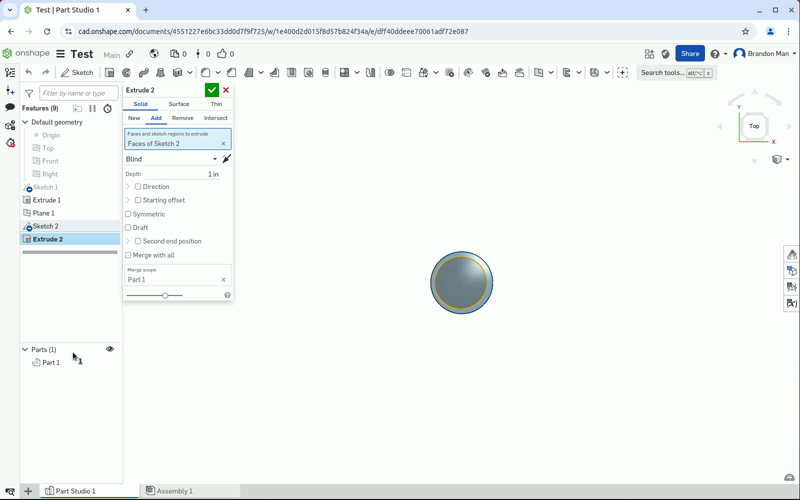
mouse_move(143, 106)
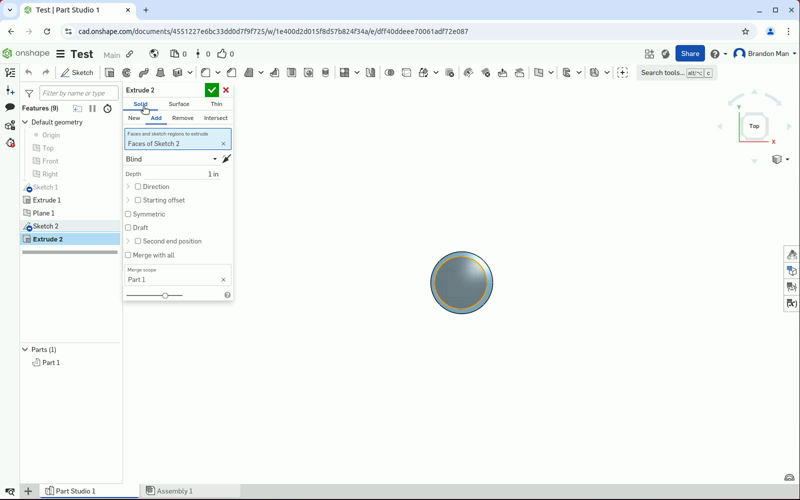
click(143, 106)
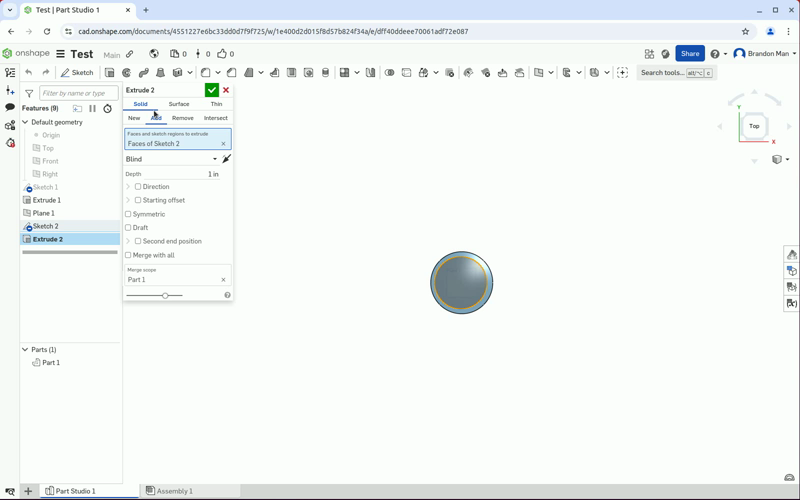
mouse_move(186, 120)
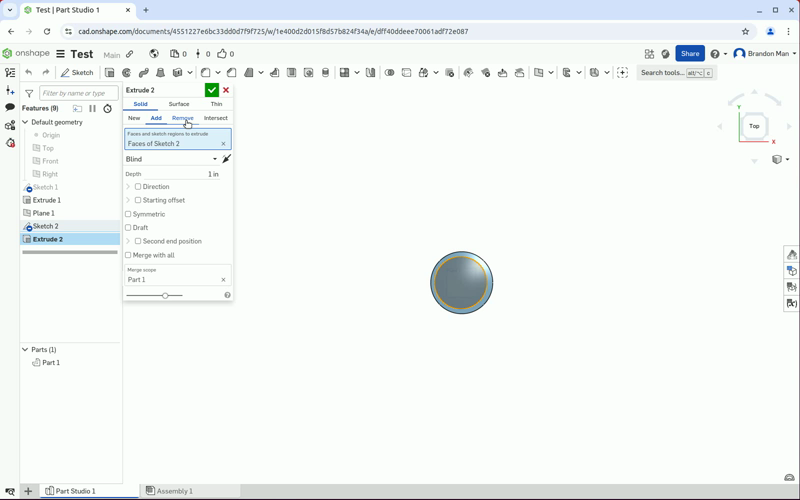
click(186, 120)
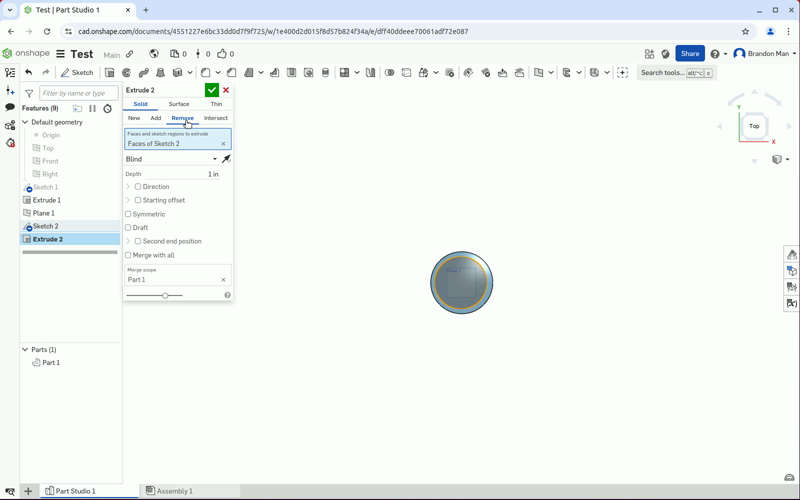
key(tab, 4)
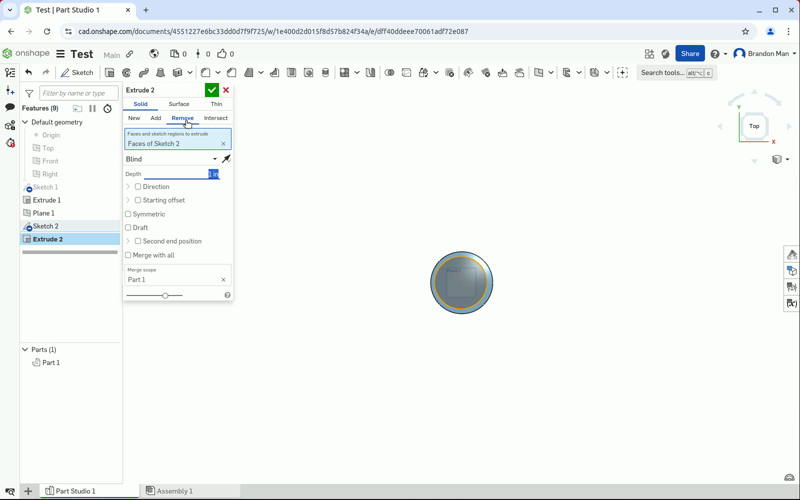
text(21.905)
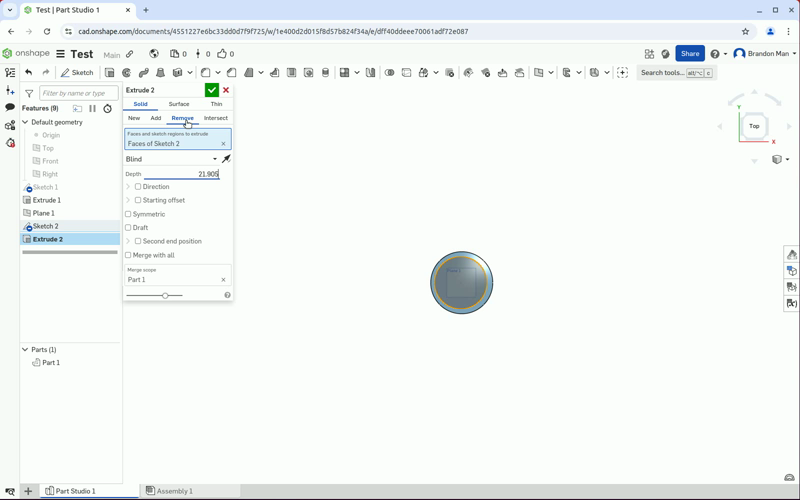
key(tab, 6)
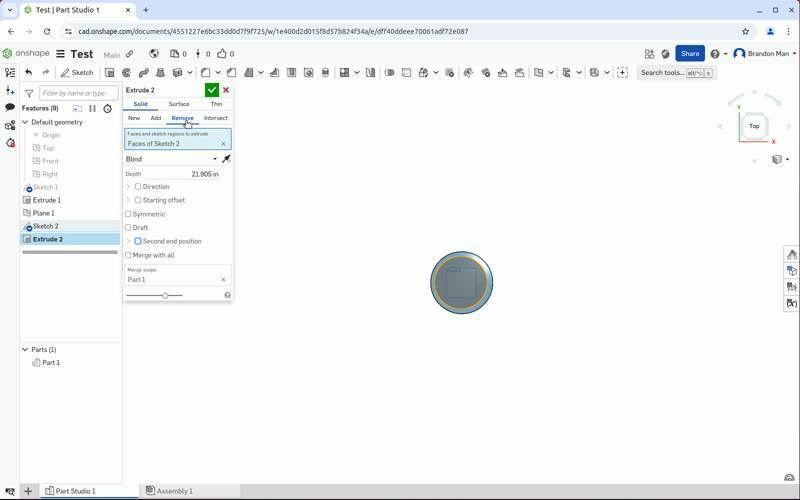
key(space)
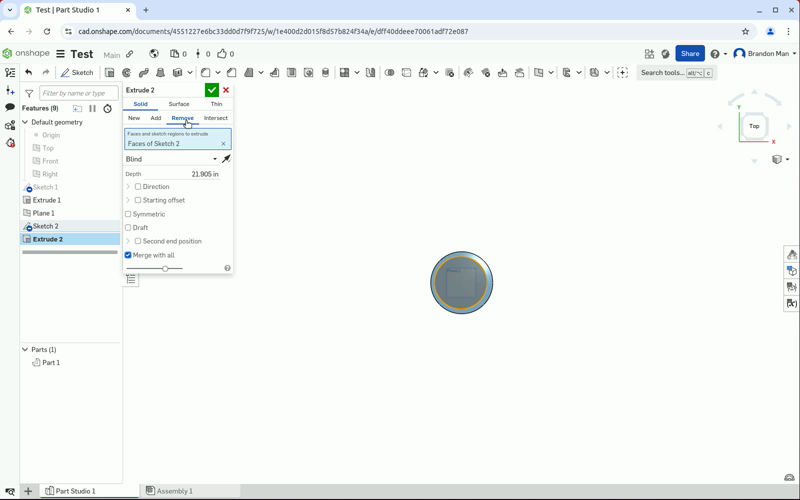
key(enter)
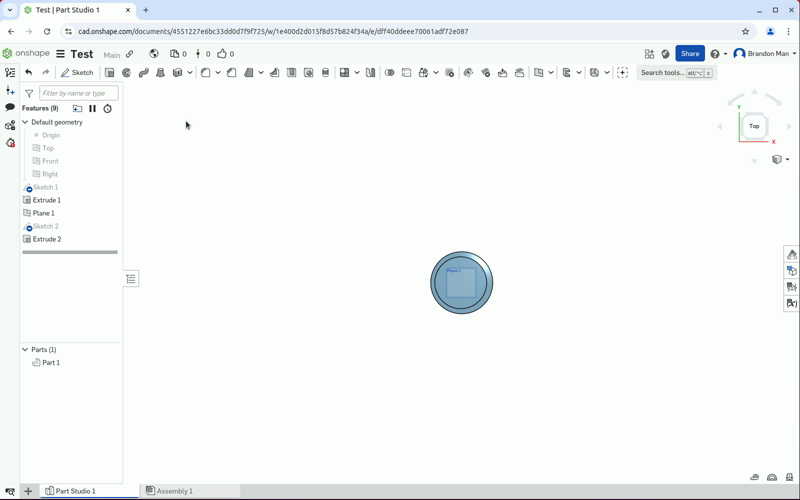
key(shift+h)
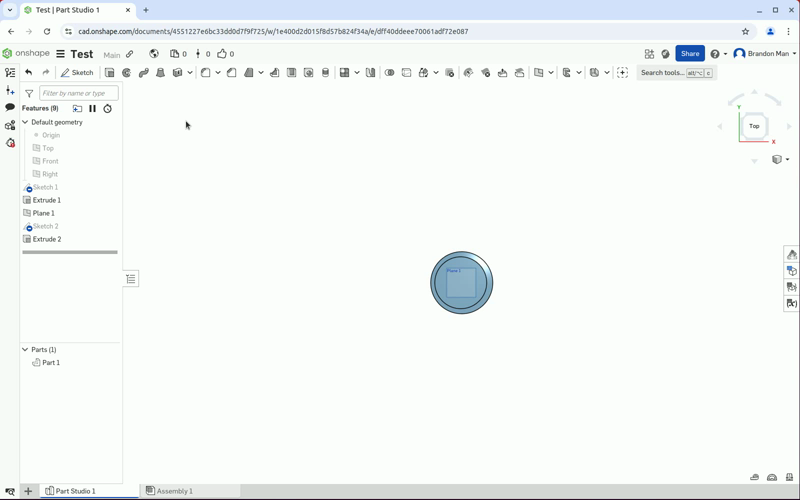
key(shift+h)
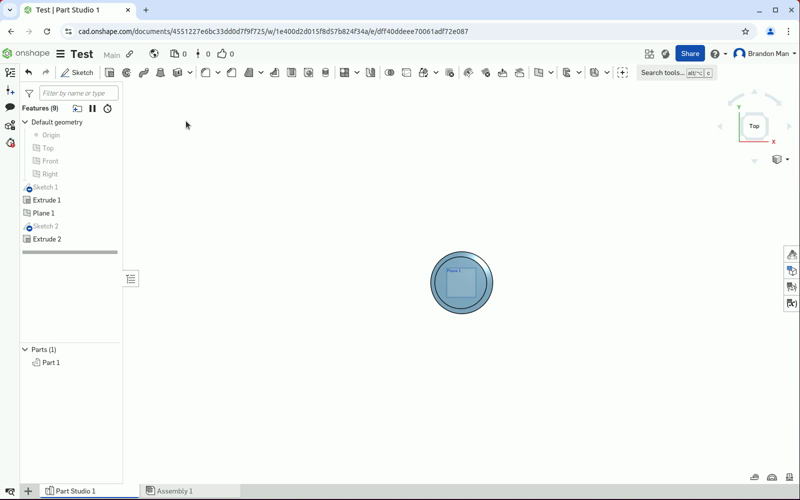
mouse_move(73, 189)
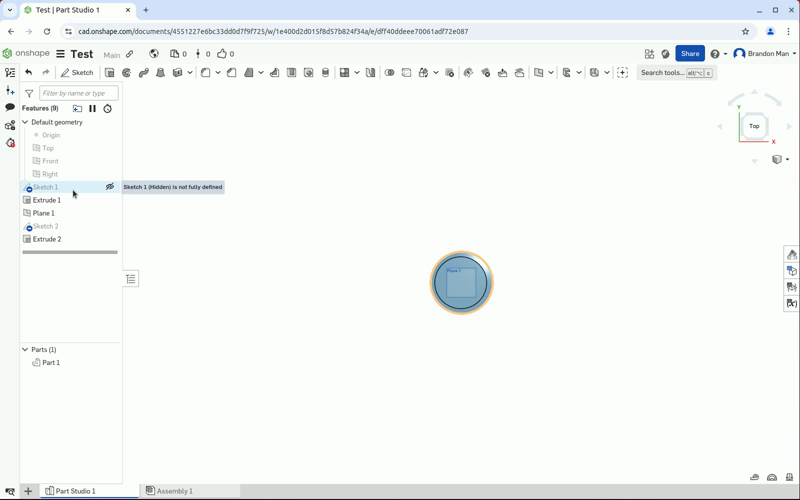
click(73, 189)
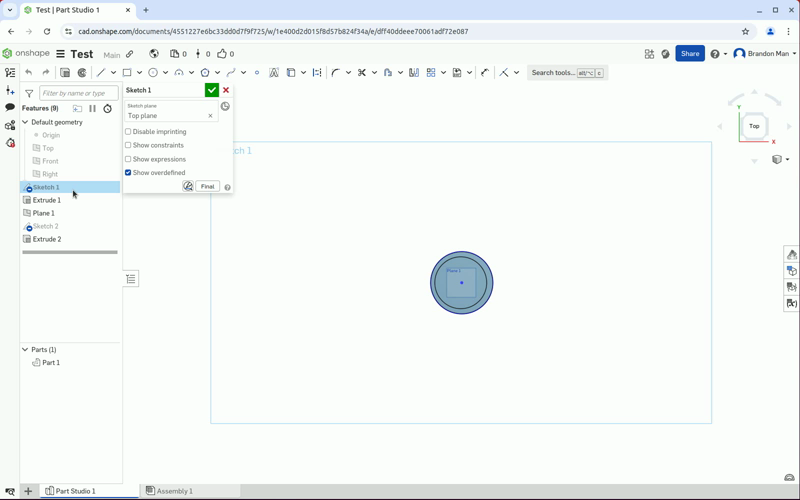
mouse_move(229, 92)
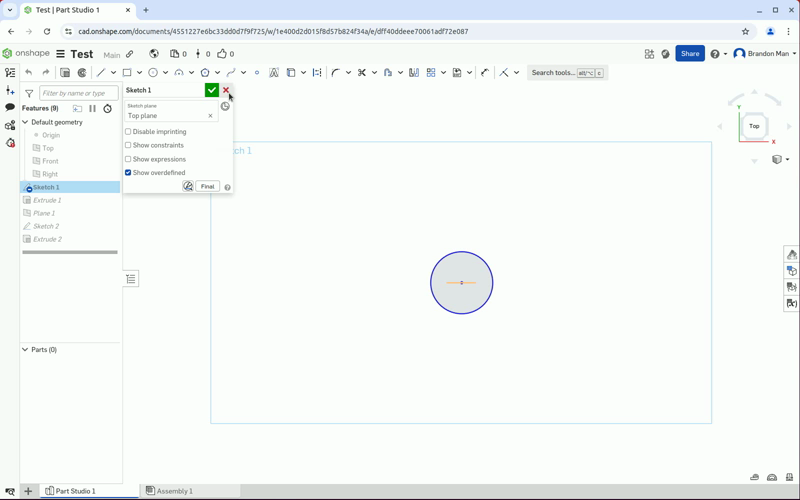
click(229, 92)
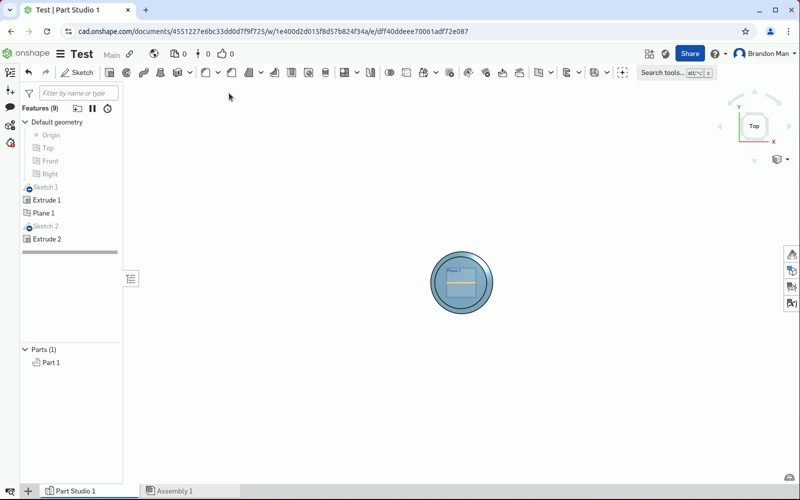
mouse_move(73, 352)
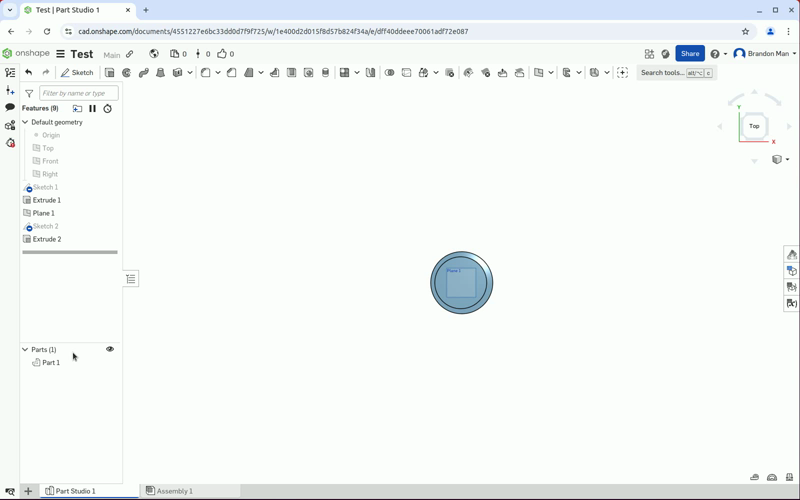
key(y)
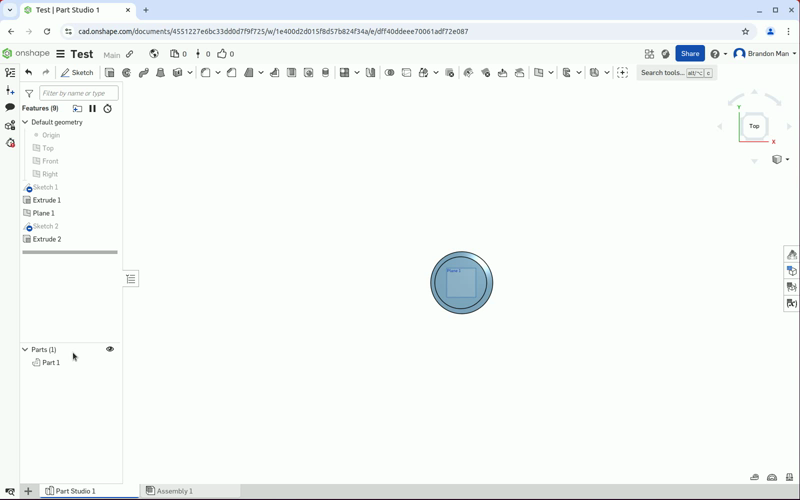
key(shift+p)
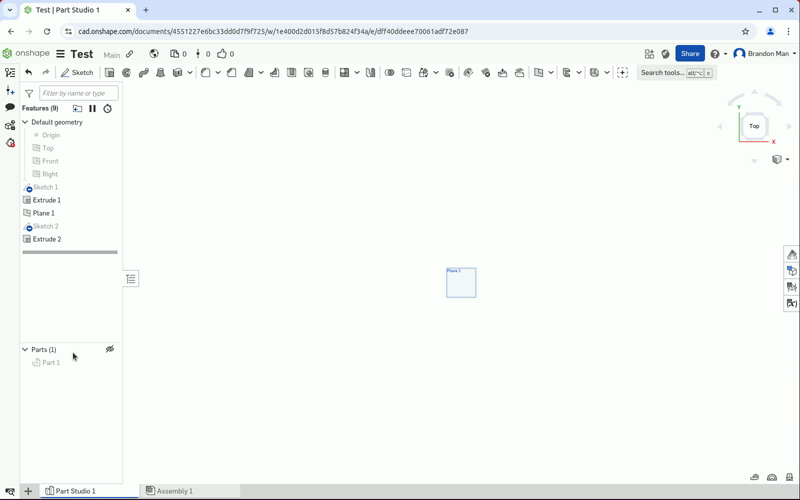
key(space)
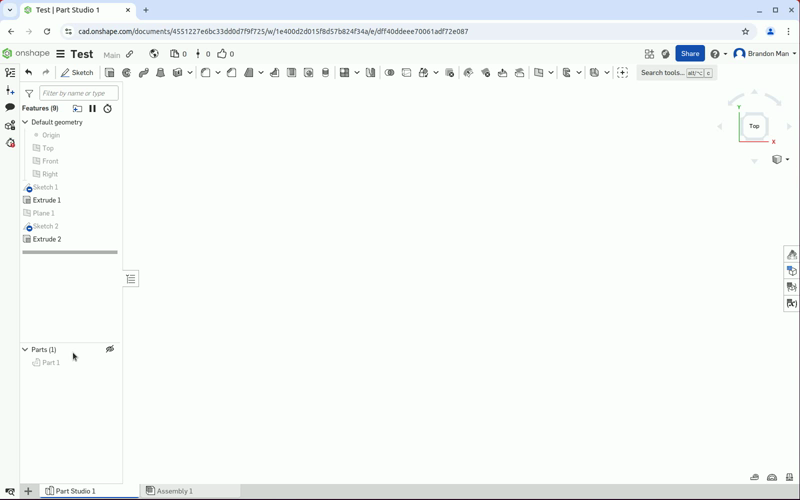
key_down(shift)
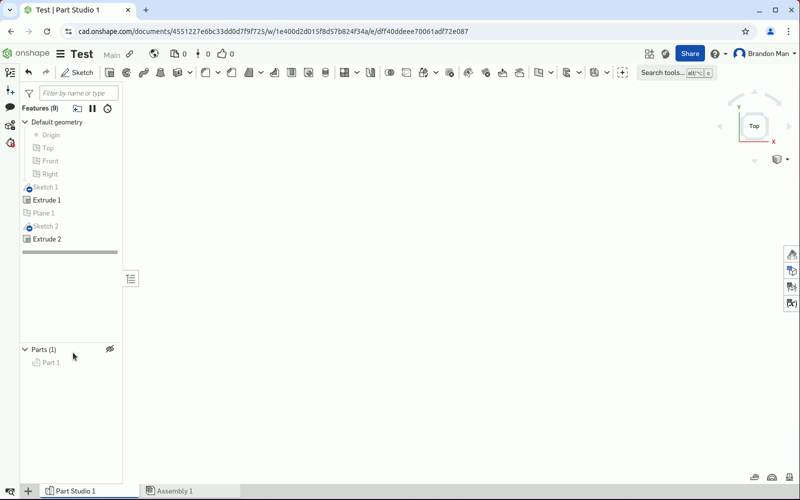
key(up)
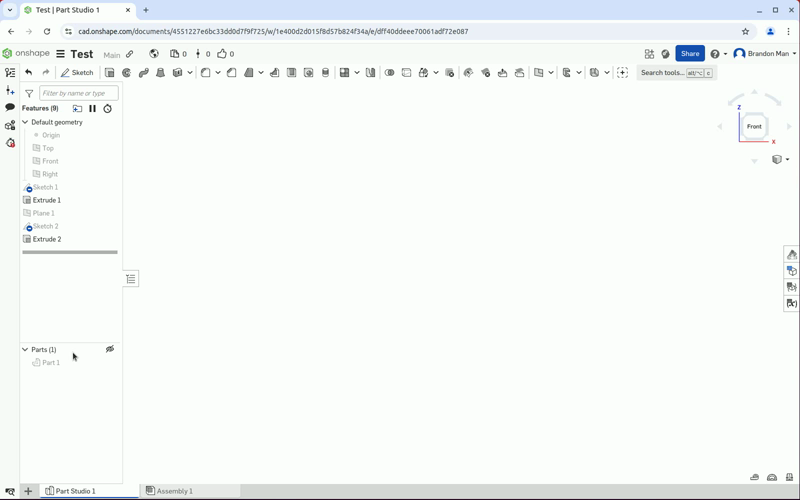
key_up(shift)
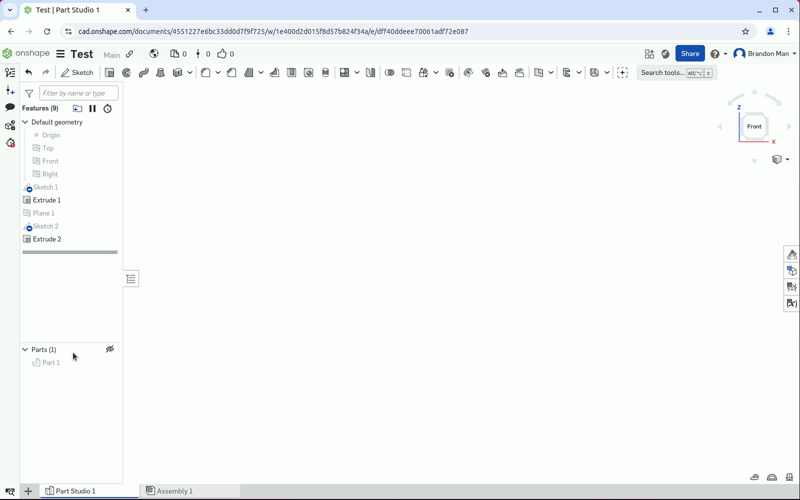
key(space)
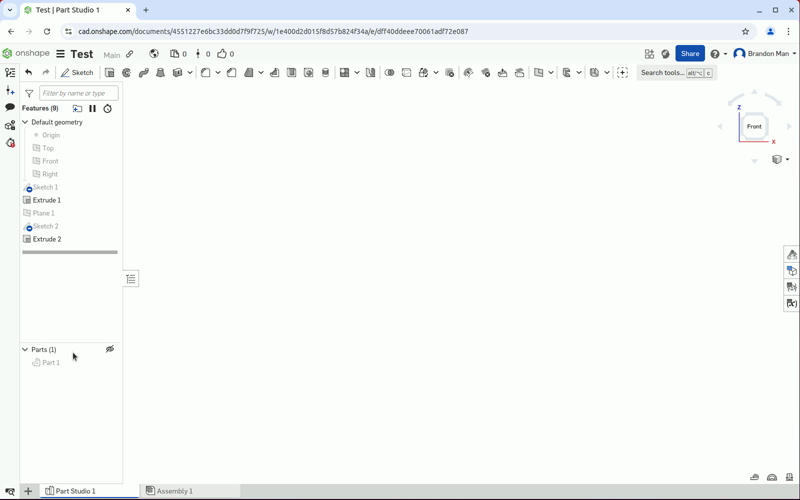
key_down(shift)
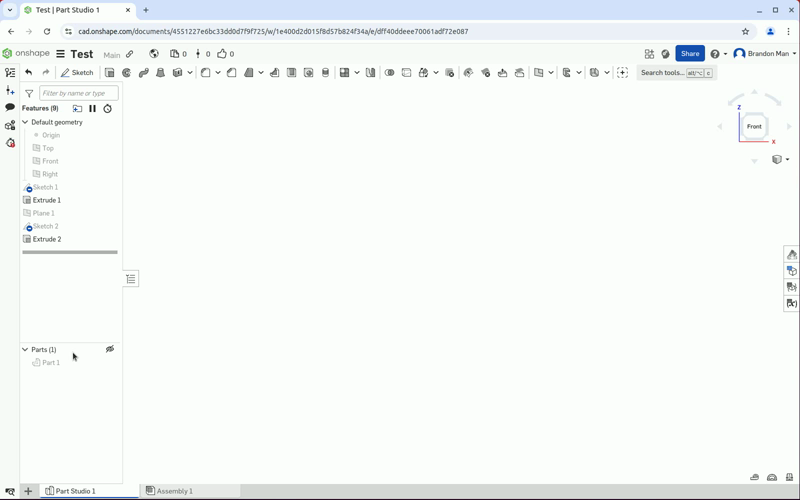
key(left)
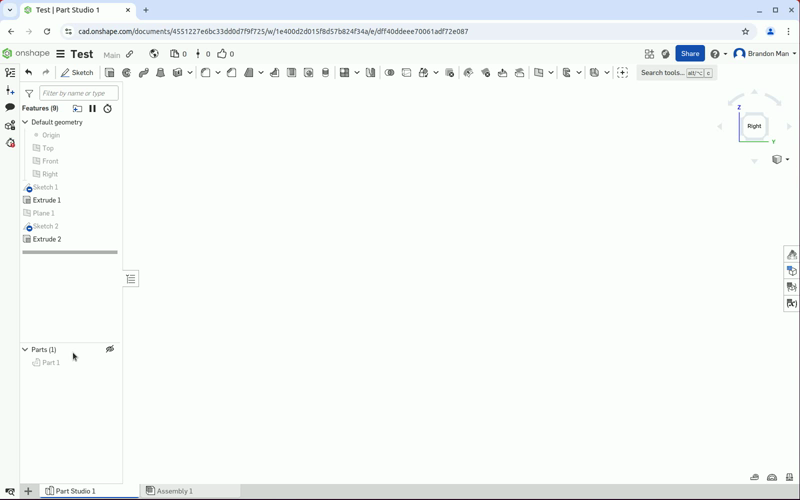
key_up(shift)
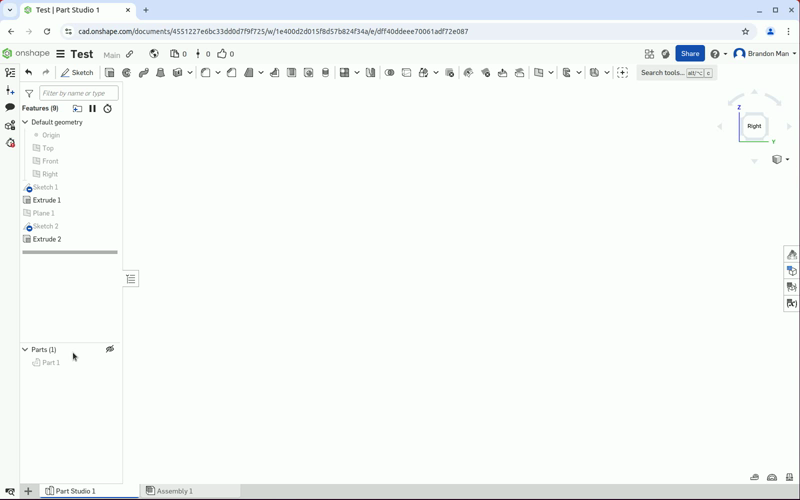
mouse_move(73, 352)
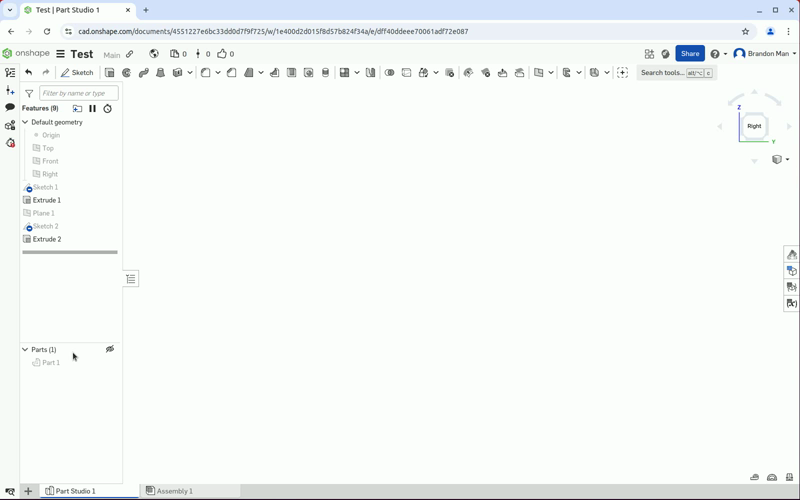
key(shift+y)
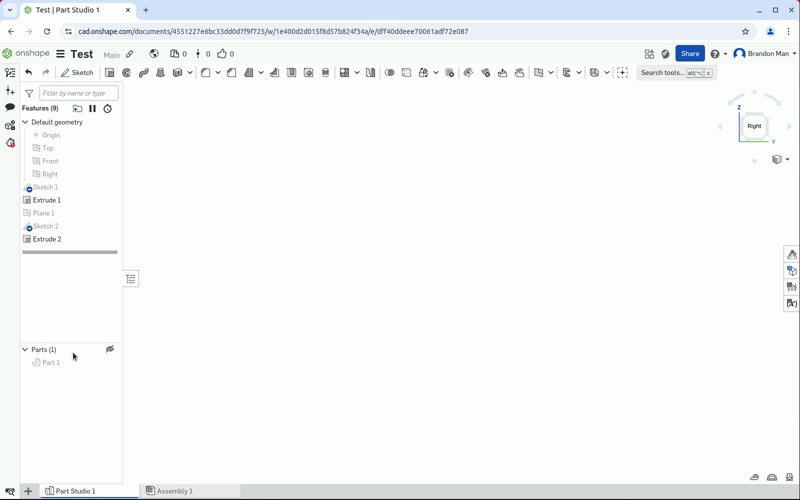
key(shift+s)
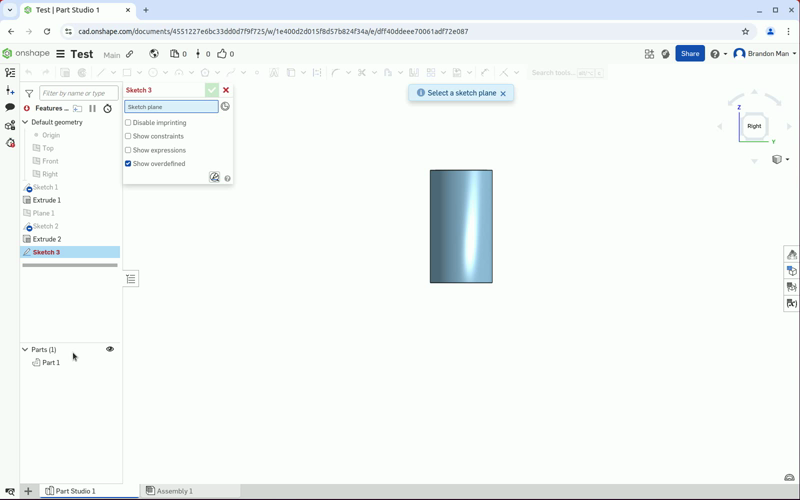
mouse_move(73, 176)
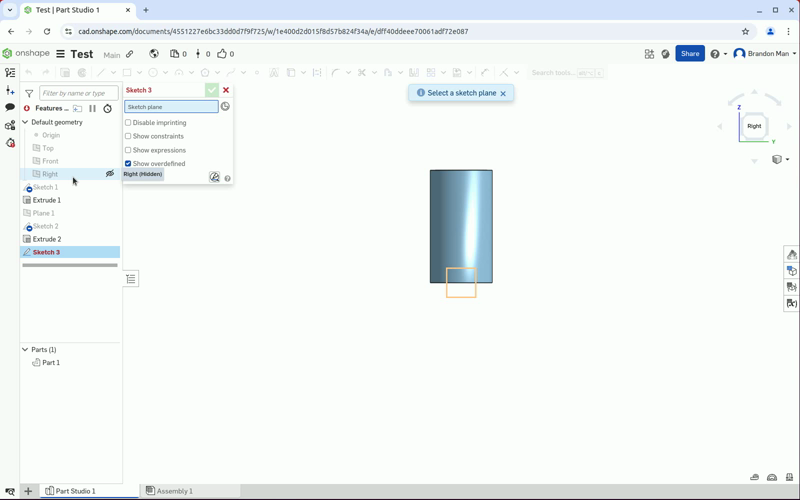
click(73, 176)
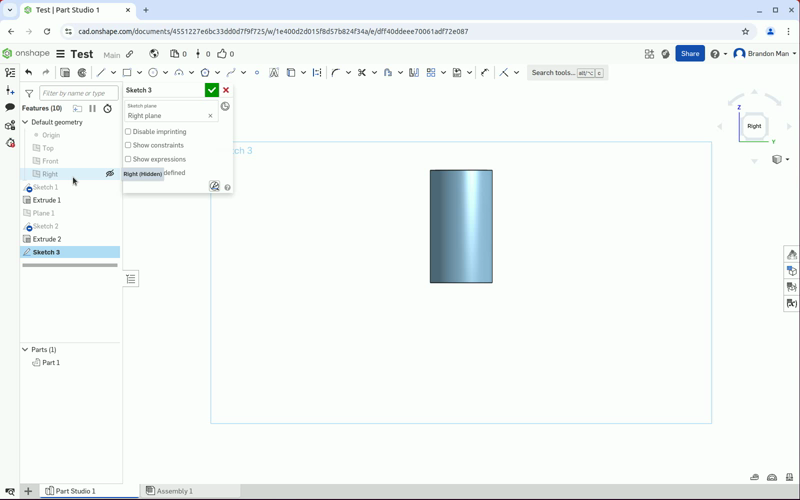
mouse_move(73, 352)
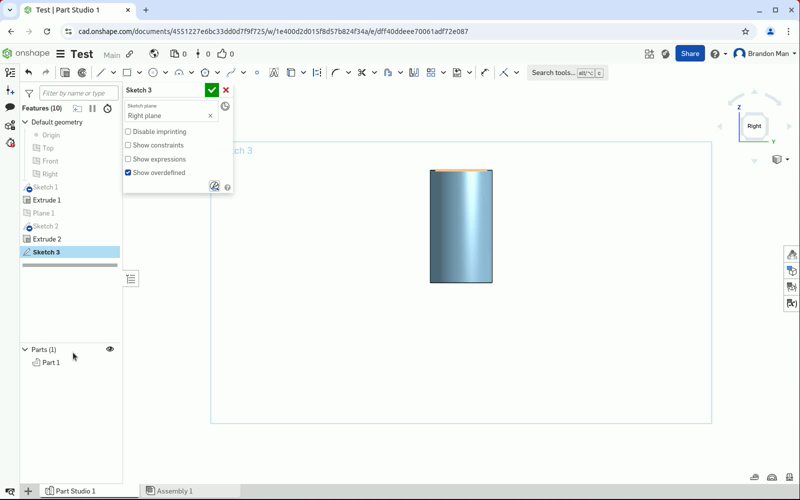
key(y)
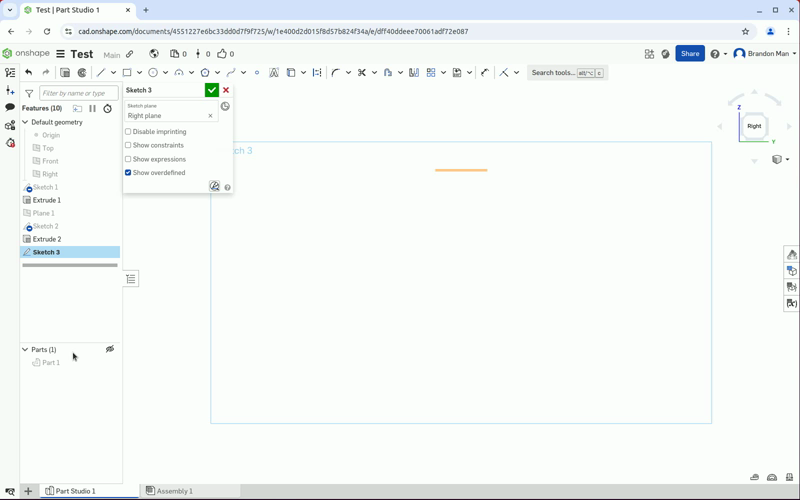
key(c)
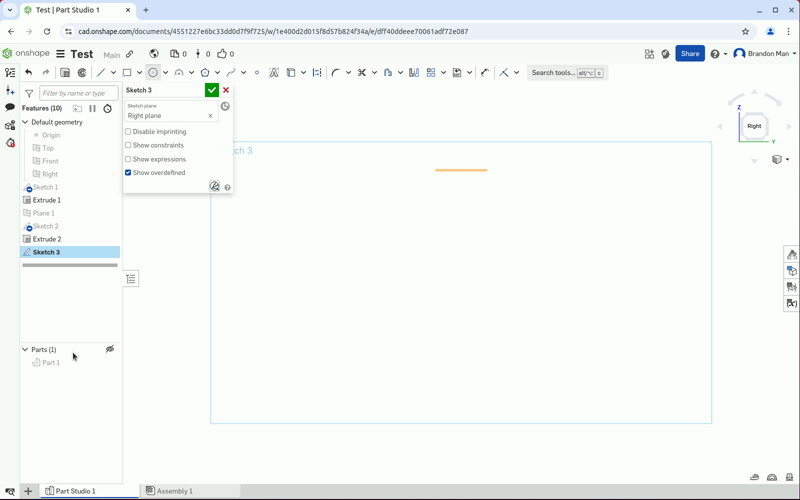
key_down(shift)
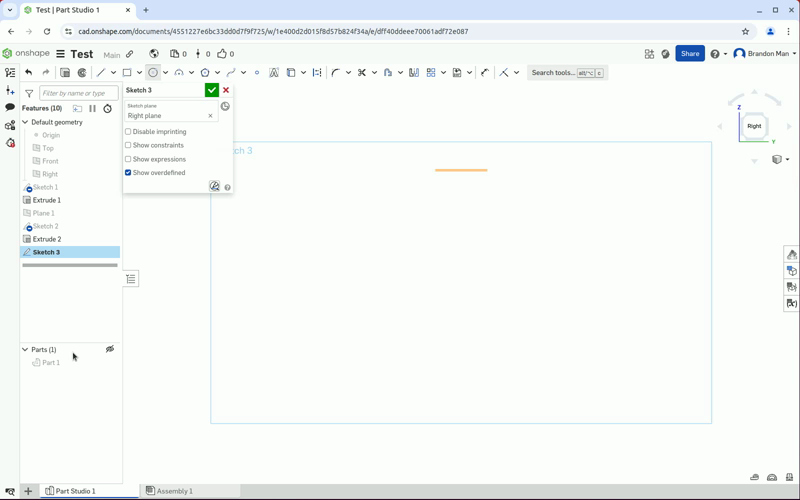
mouse_move(461, 260)
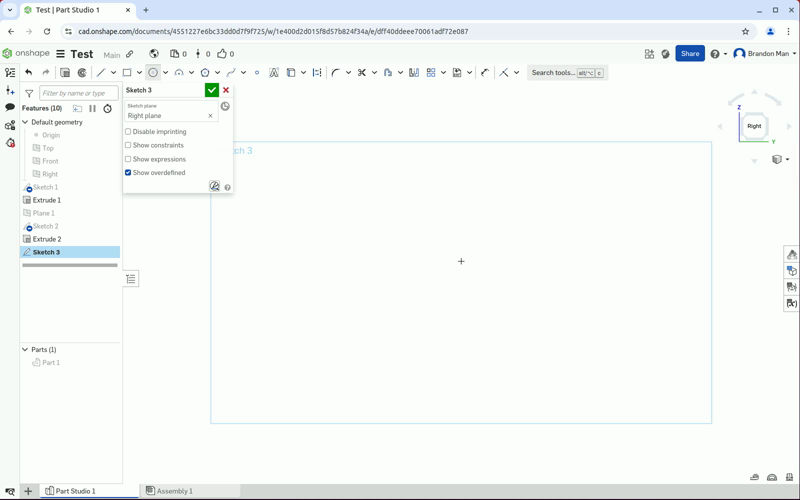
click(461, 260)
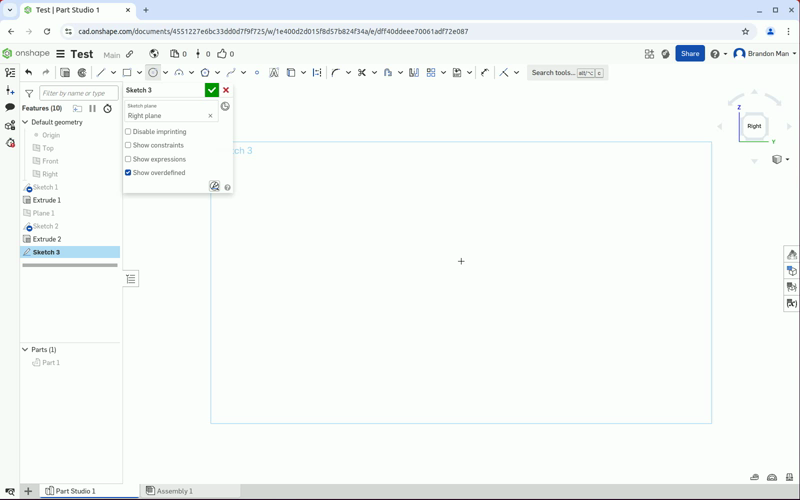
key_up(shift)
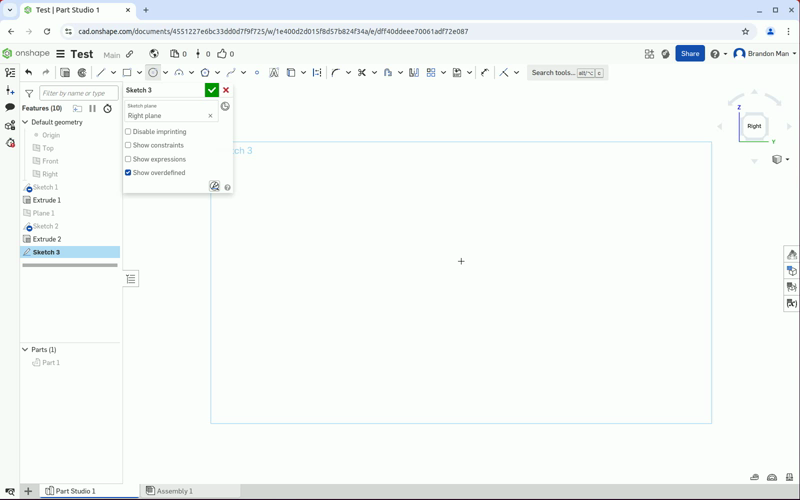
mouse_move(470, 260)
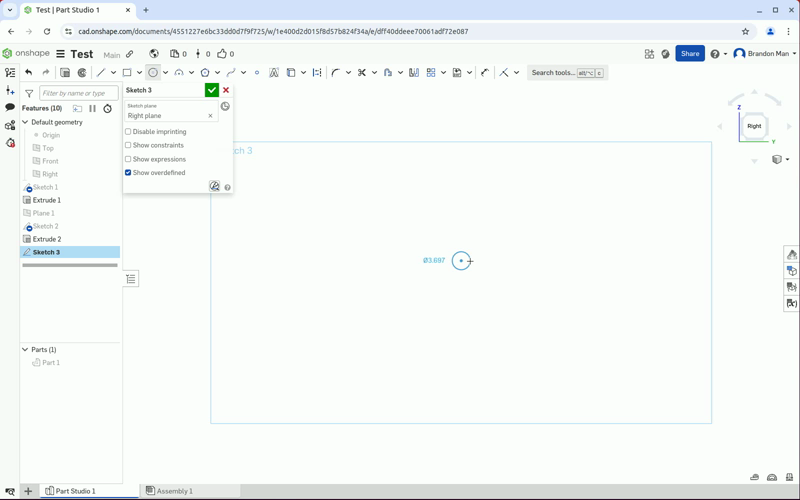
click(470, 260)
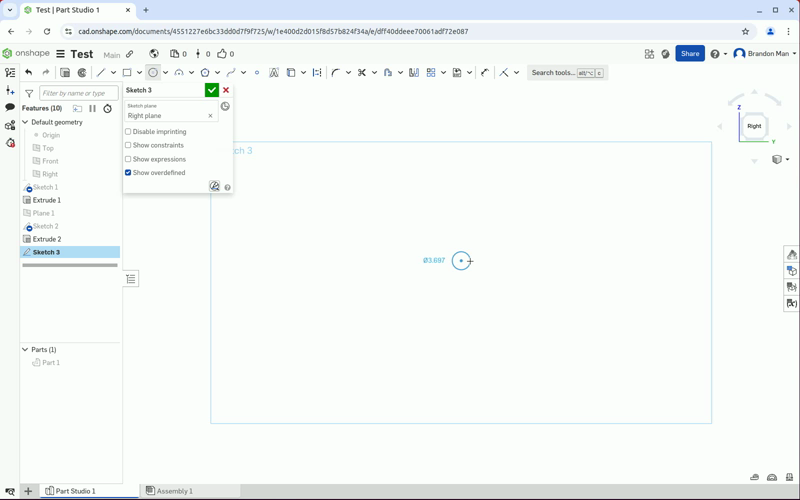
key(esc)
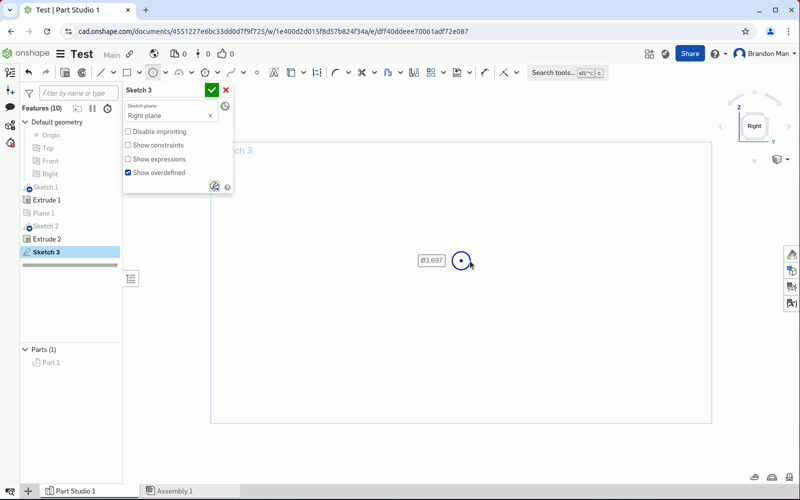
mouse_move(461, 257)
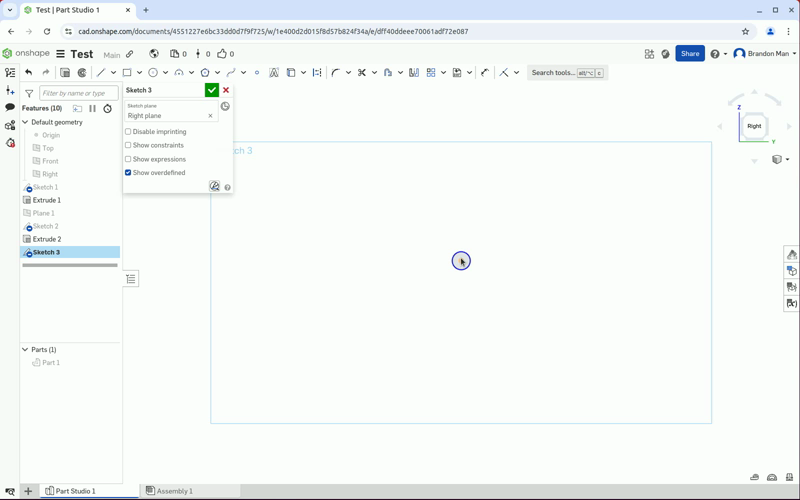
scroll(6)
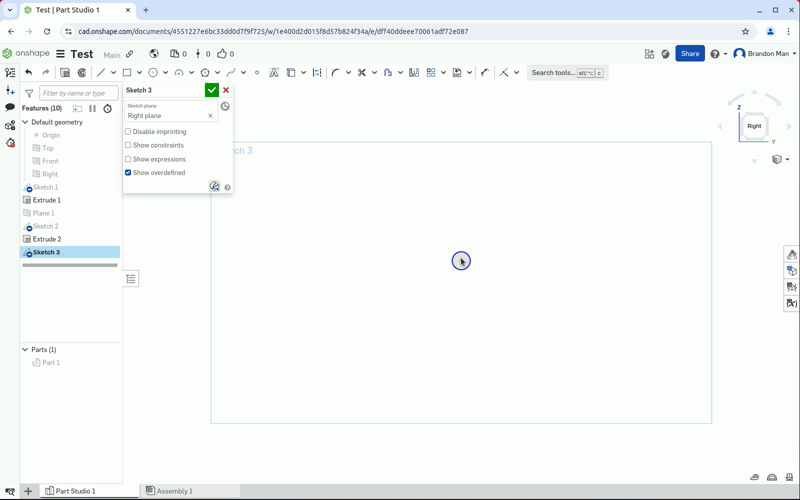
scroll(6)
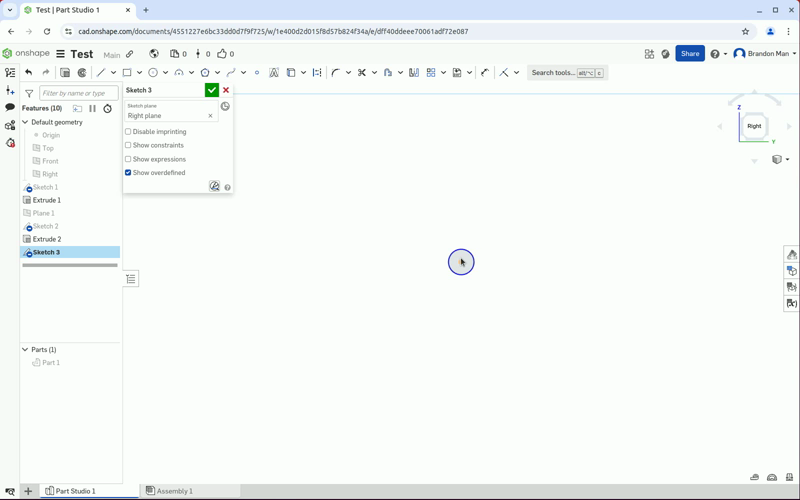
scroll(6)
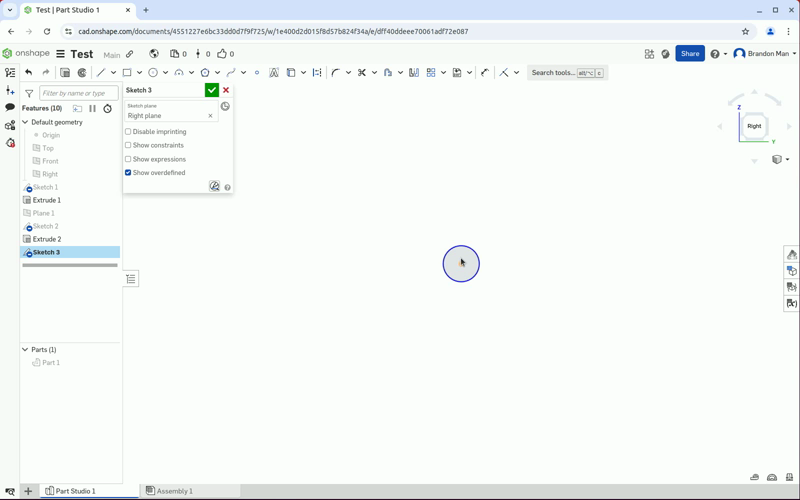
scroll(6)
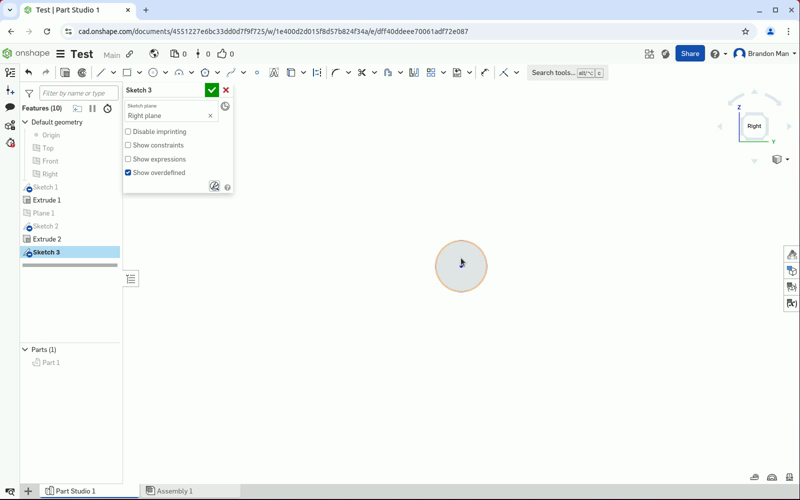
scroll(6)
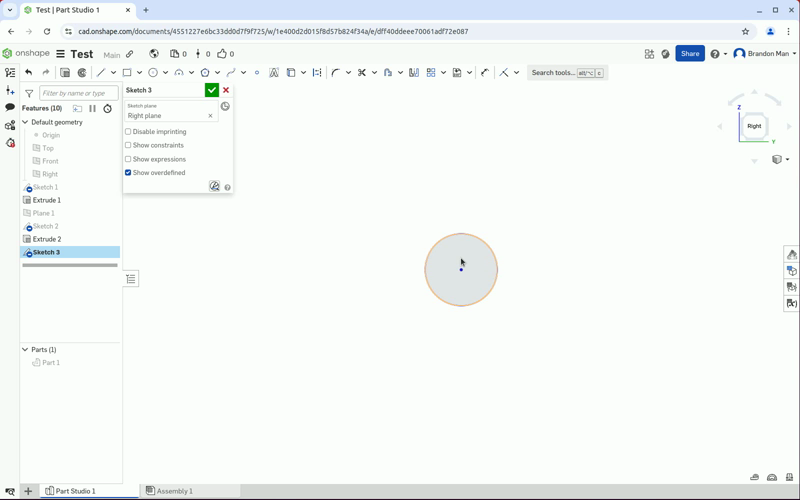
scroll(6)
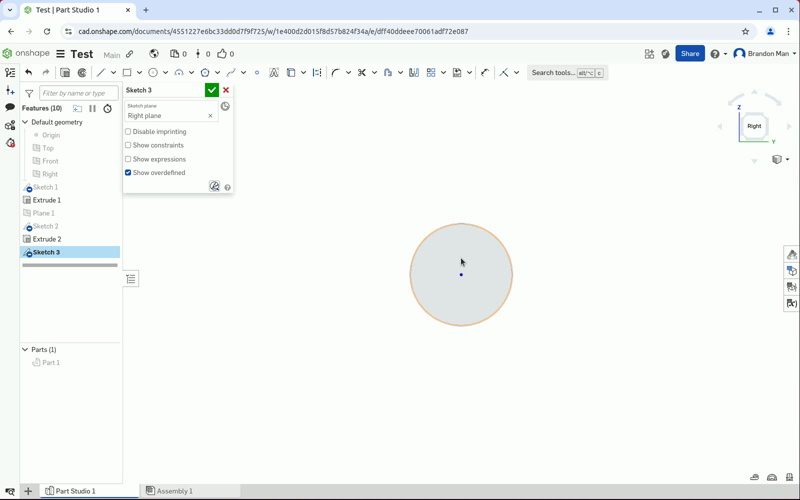
scroll(6)
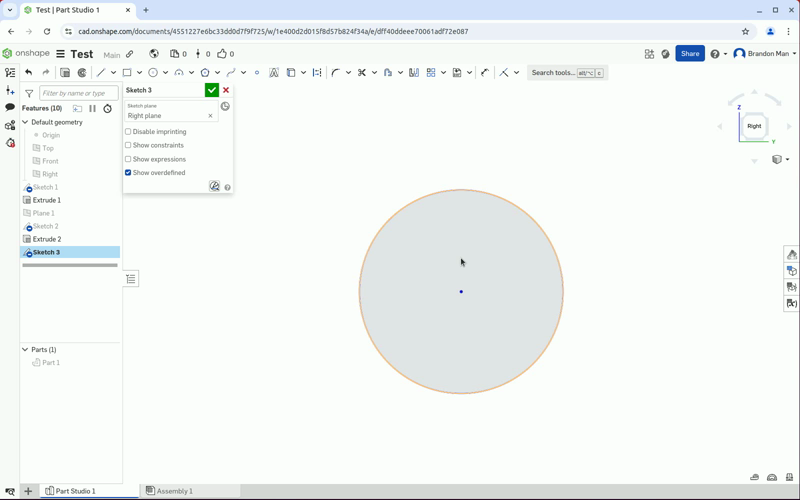
click(461, 257)
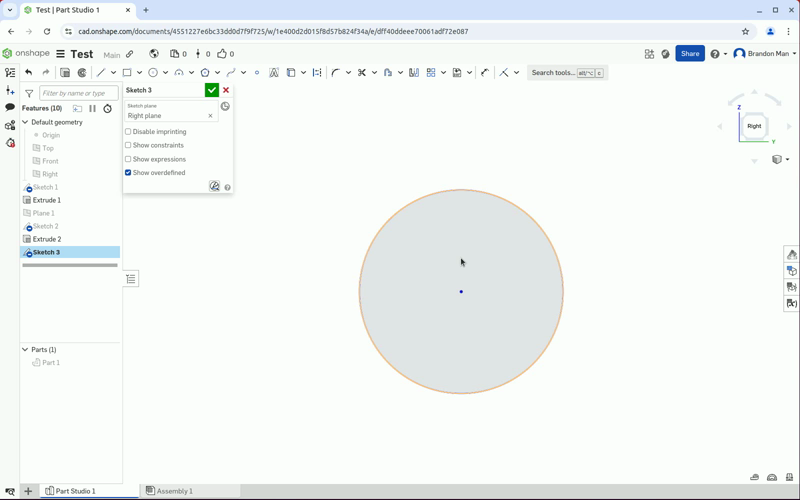
scroll(-6)
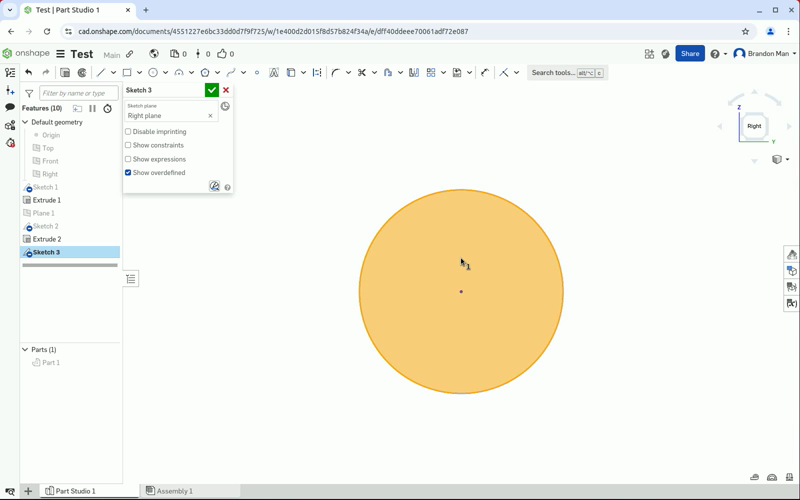
scroll(-6)
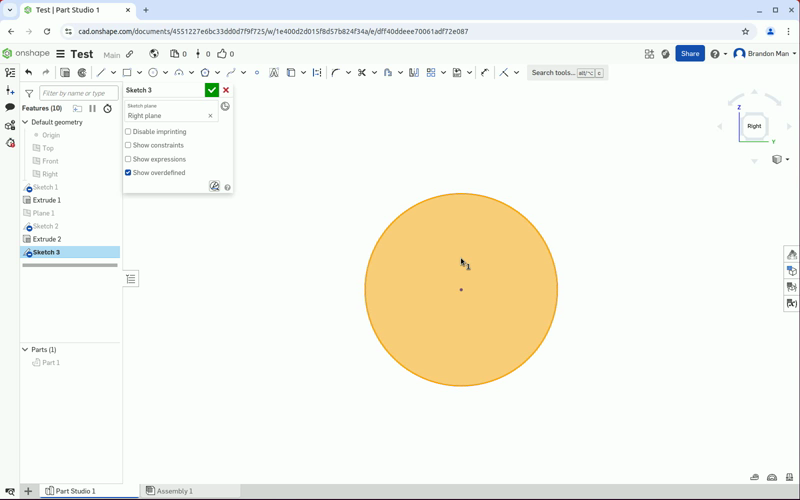
scroll(-6)
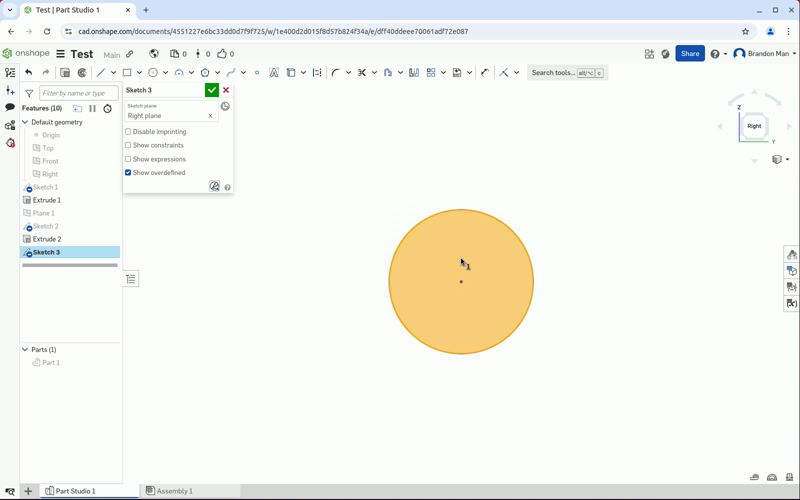
scroll(-6)
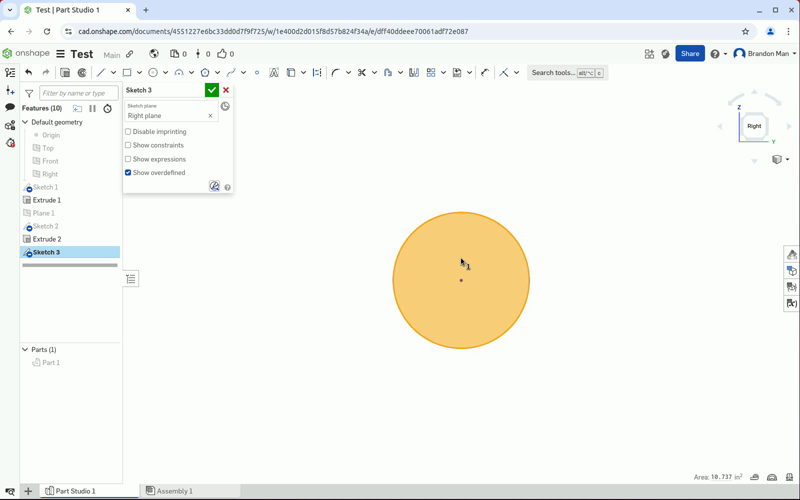
scroll(-6)
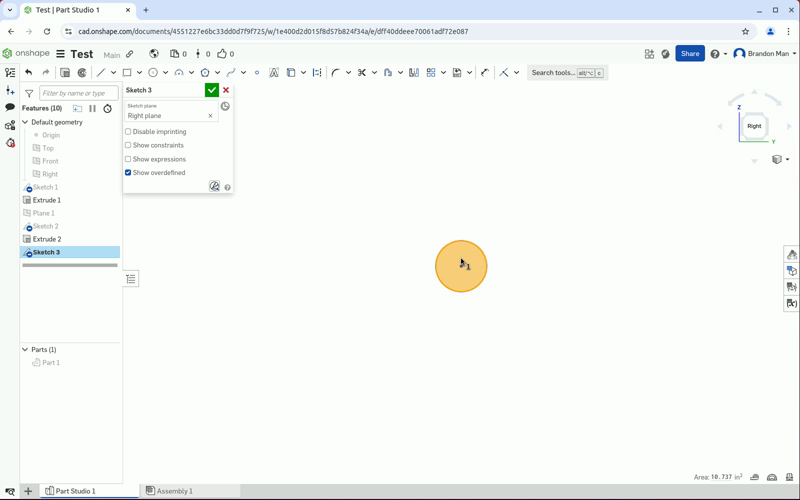
scroll(-6)
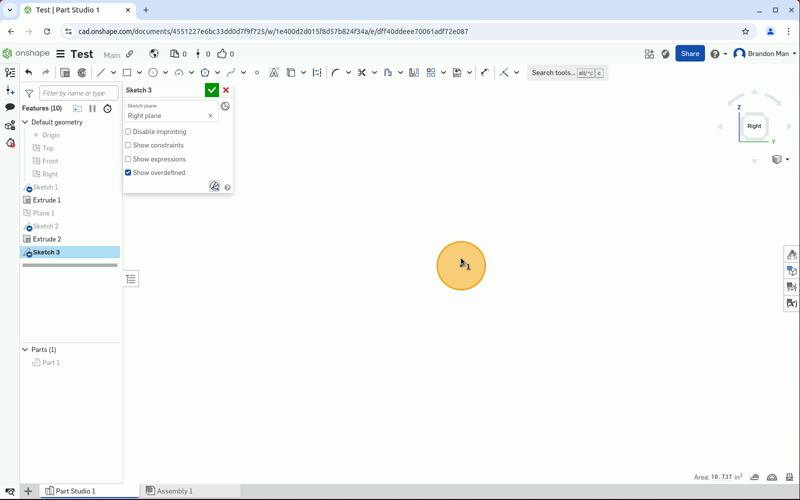
scroll(-6)
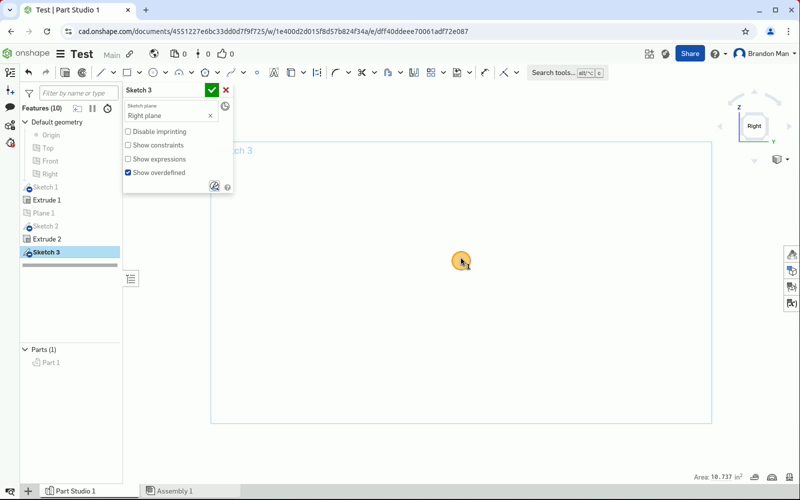
mouse_move(73, 352)
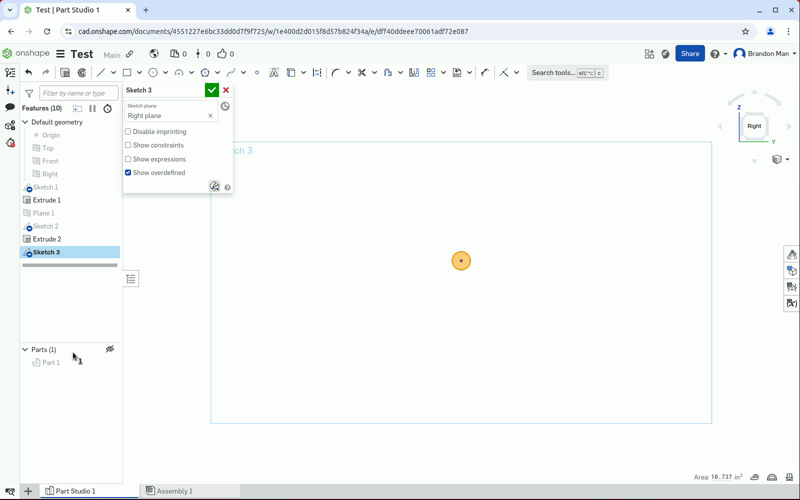
key(shift+y)
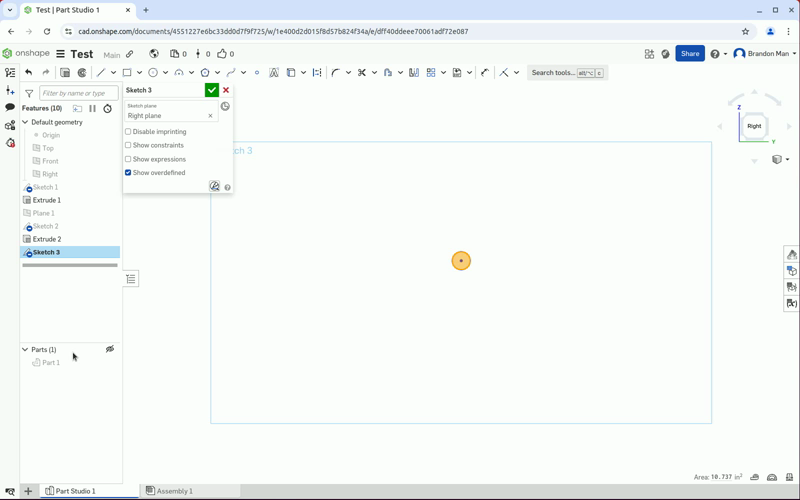
key(shift+e)
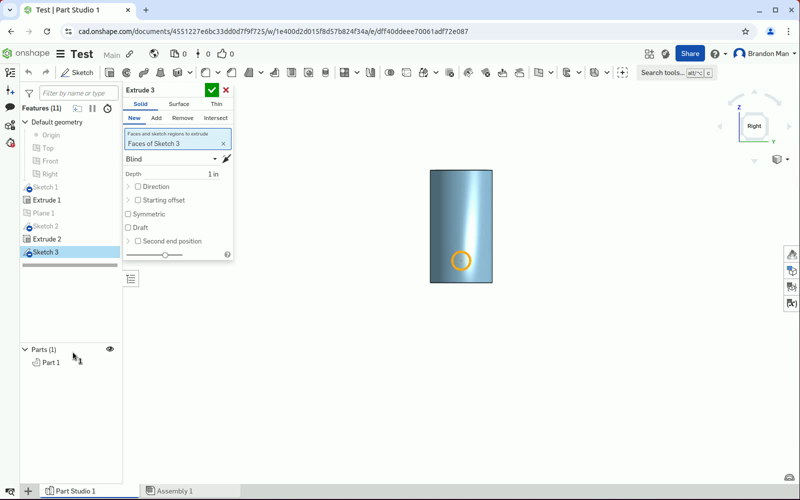
mouse_move(143, 106)
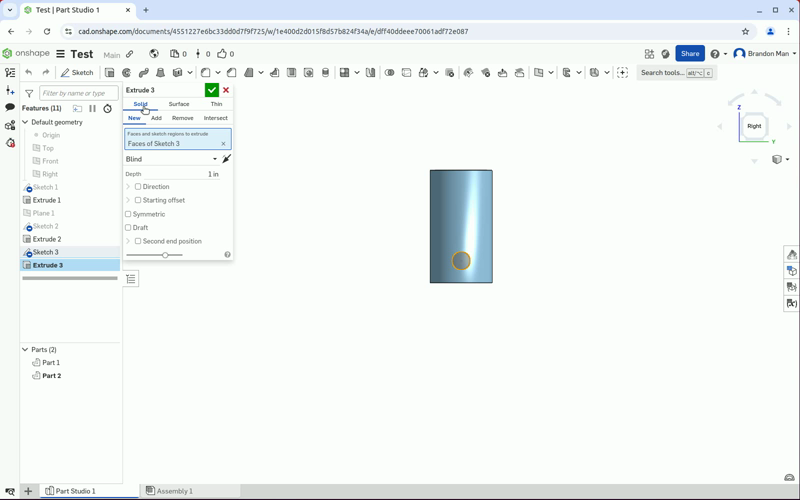
click(143, 106)
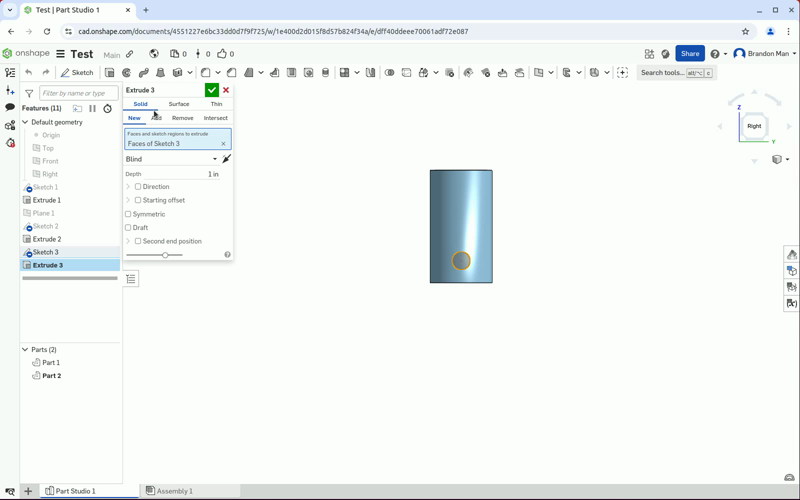
mouse_move(186, 120)
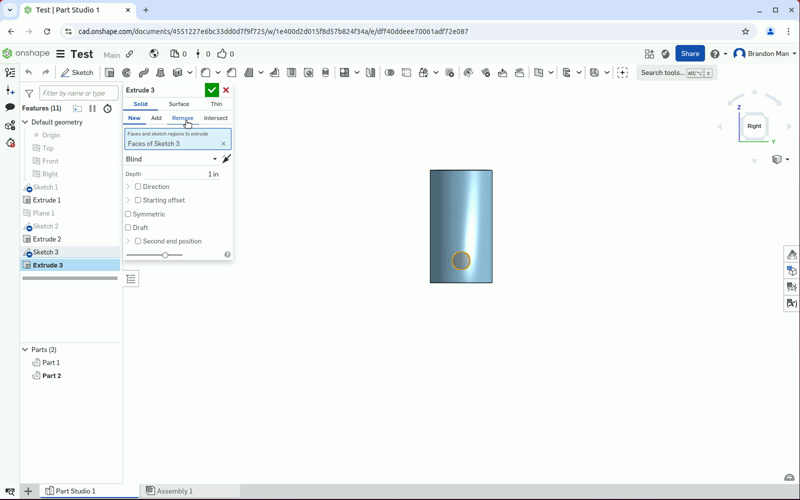
click(186, 120)
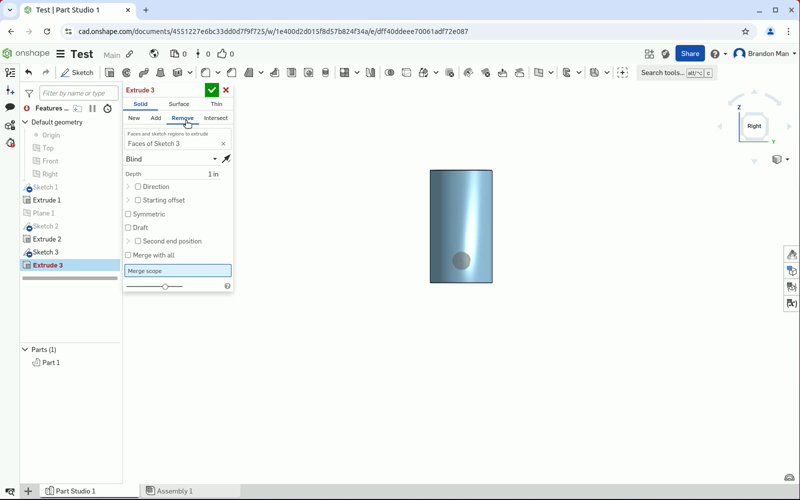
key(tab, 4)
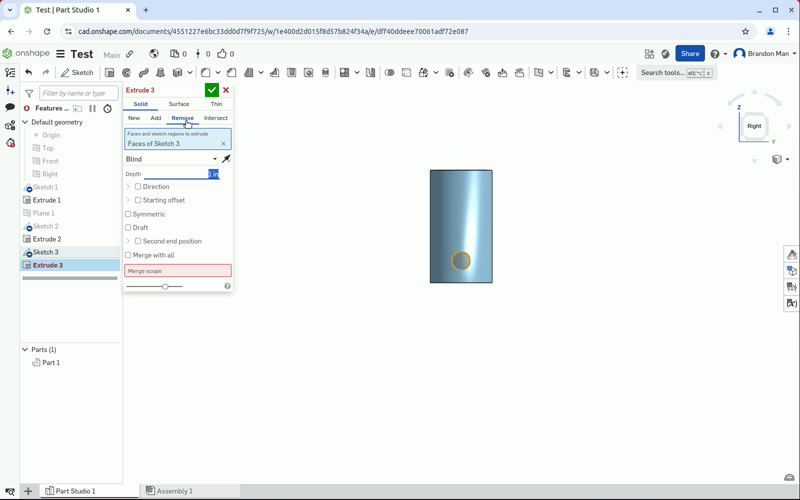
text(28.885)
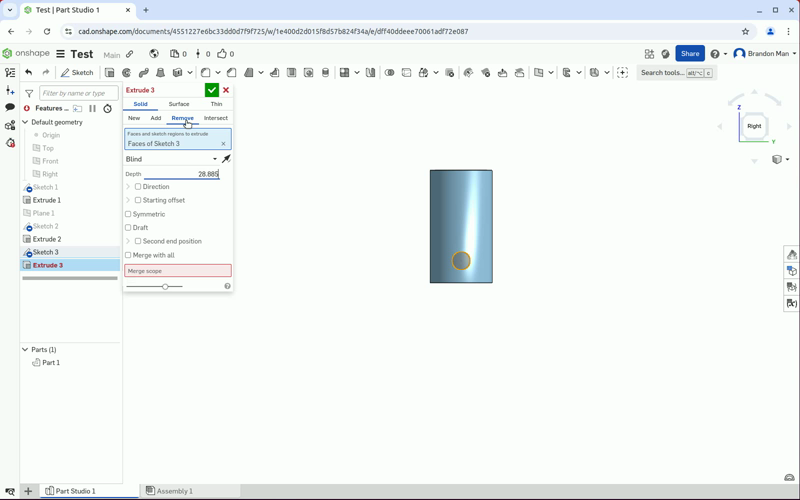
key(tab, 6)
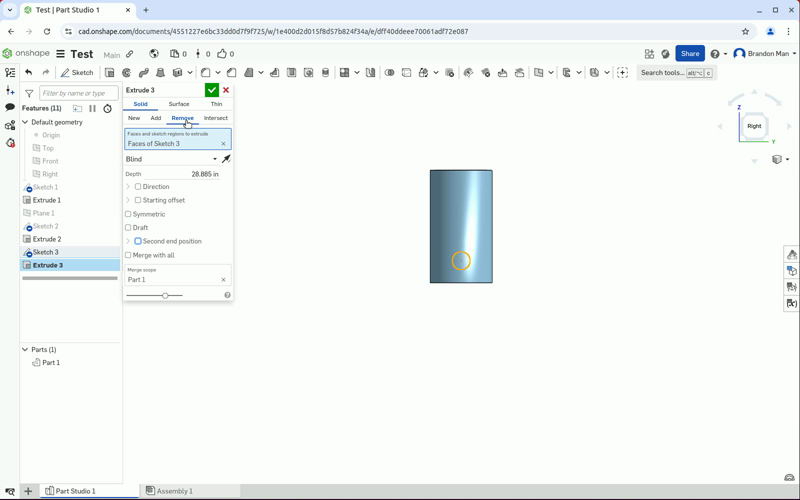
key(space)
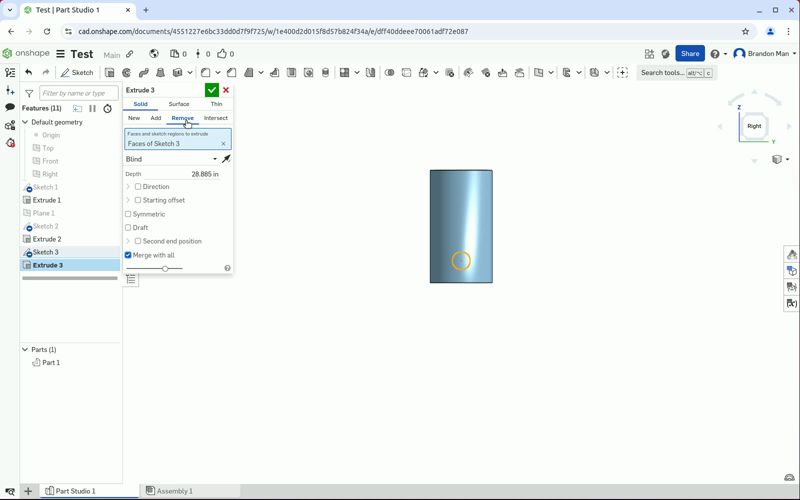
key(enter)
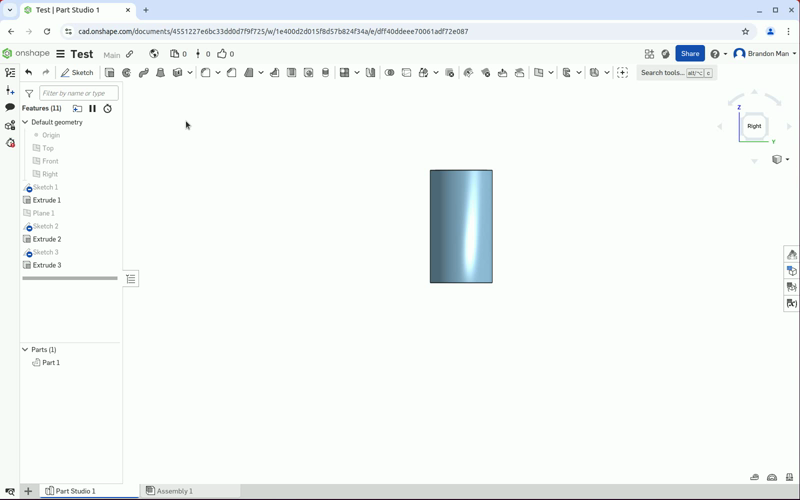
key(shift+h)
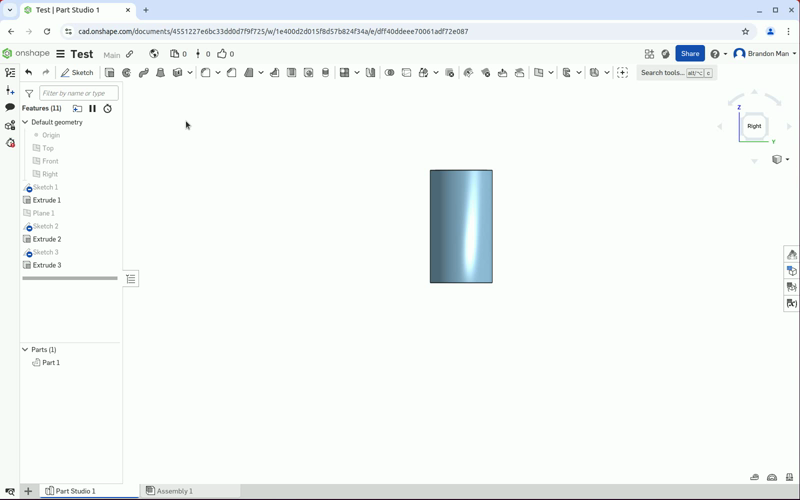
key(shift+h)
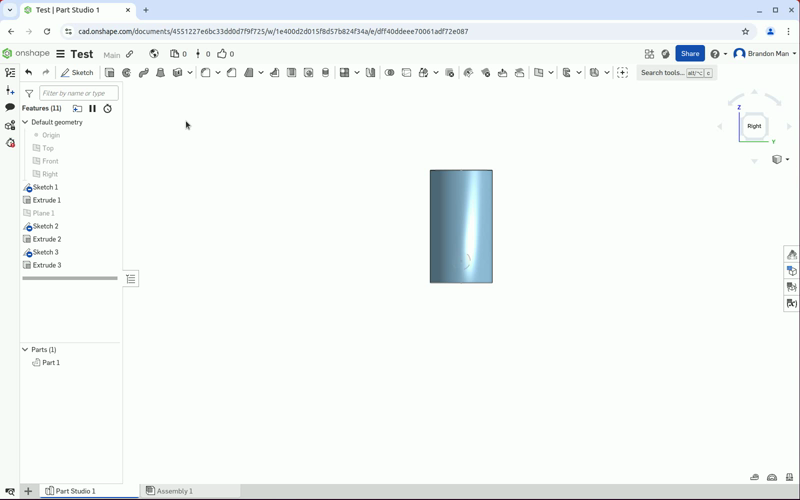
key(shift+7)
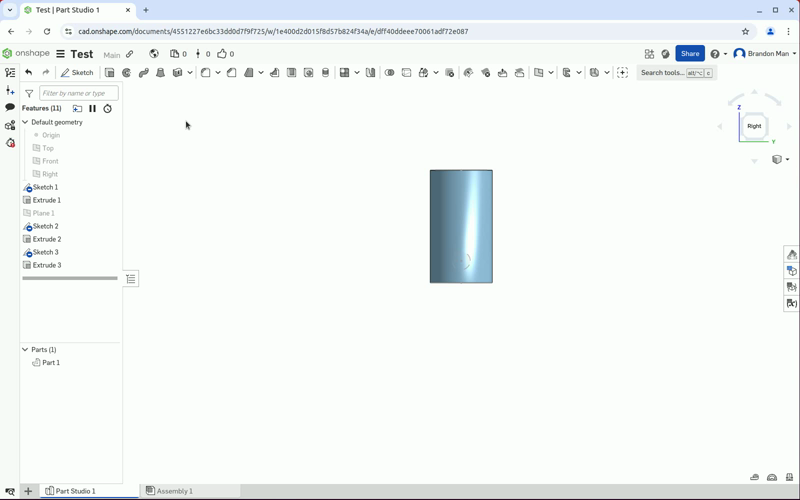
key(right, 2)
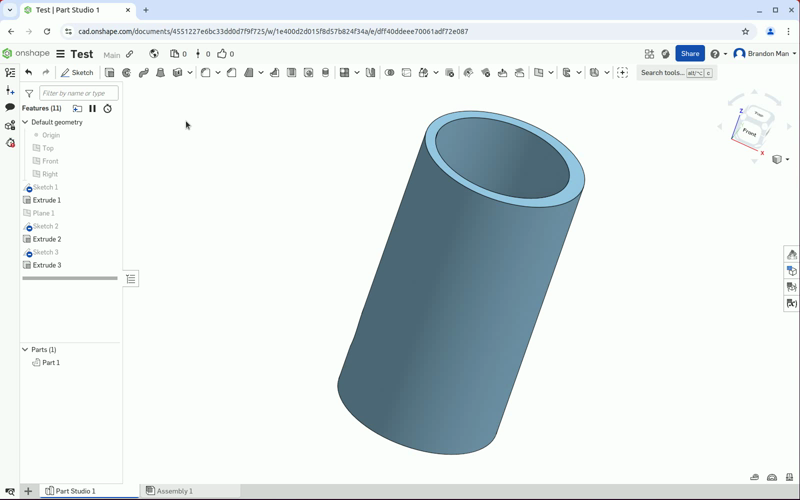
key(down, 2)
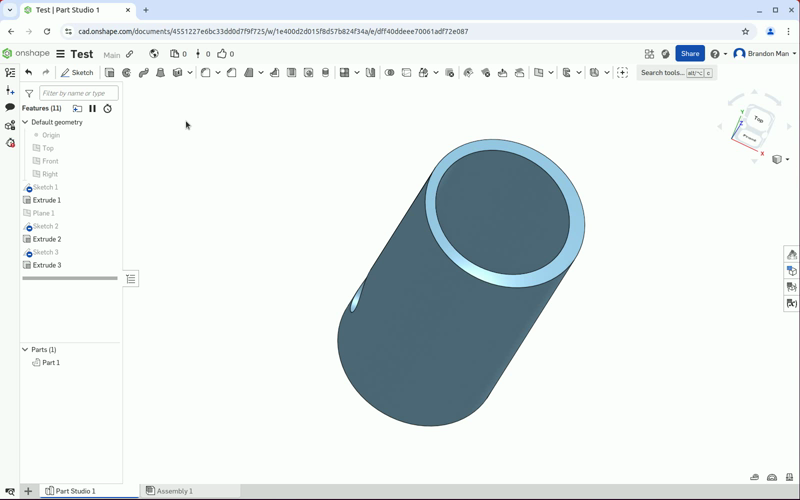
key(up, 2)
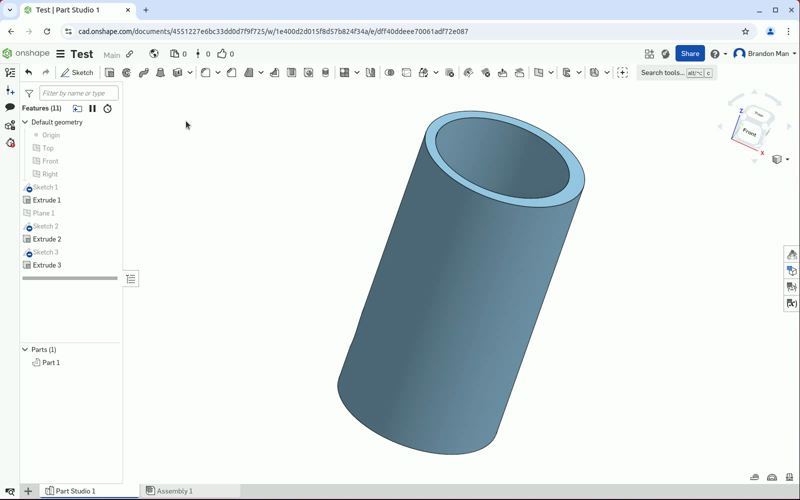
key(left, 2)
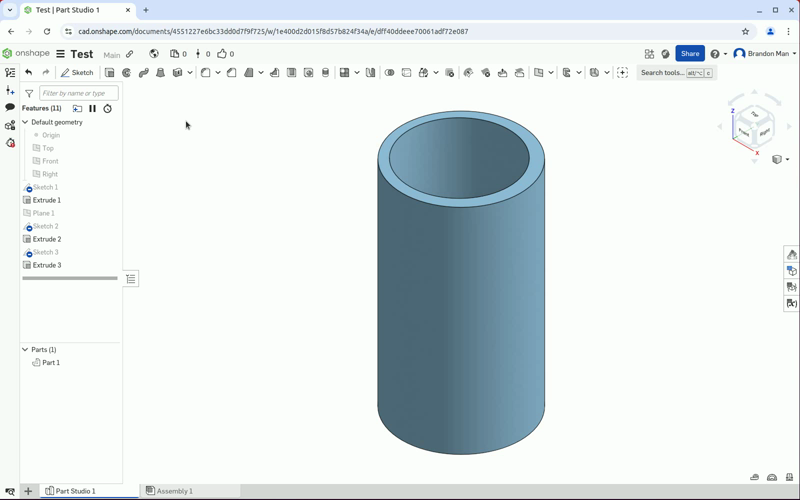
mouse_move(73, 189)
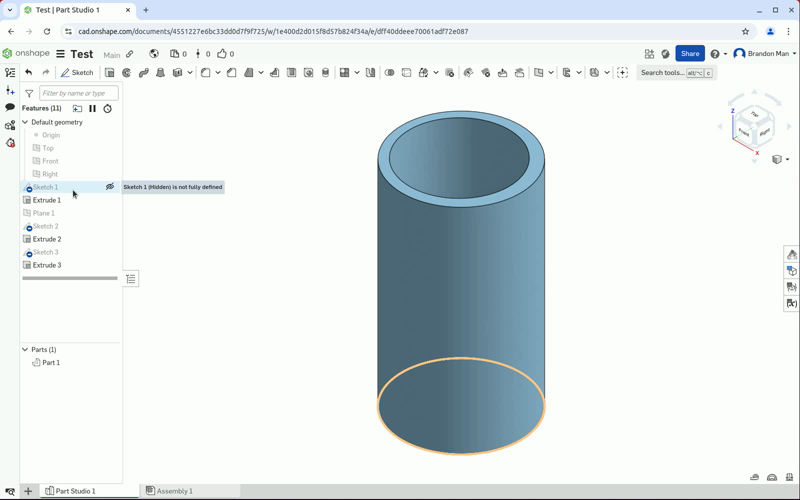
click(73, 189)